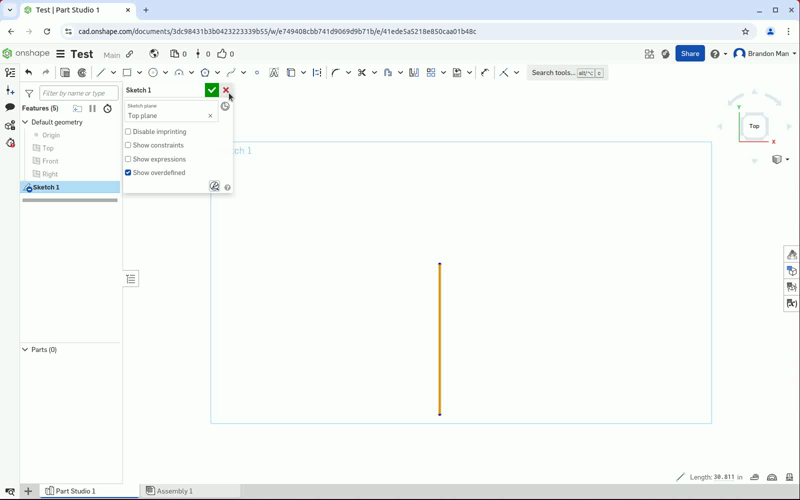
key(shift+h)
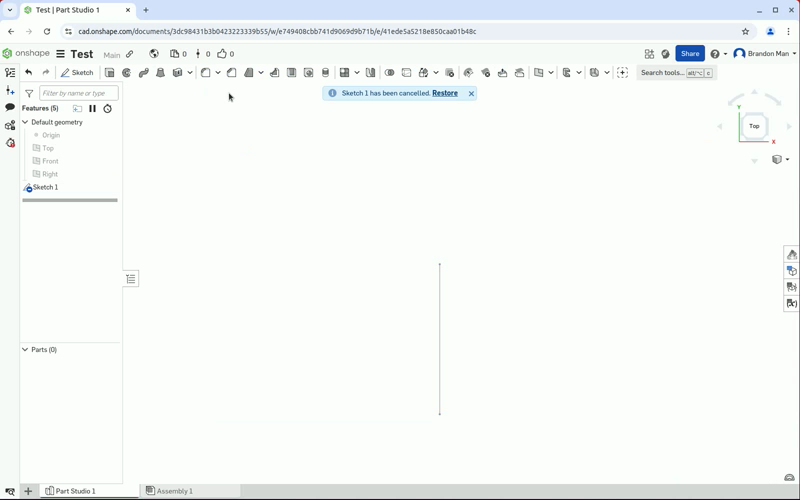
key(shift+s)
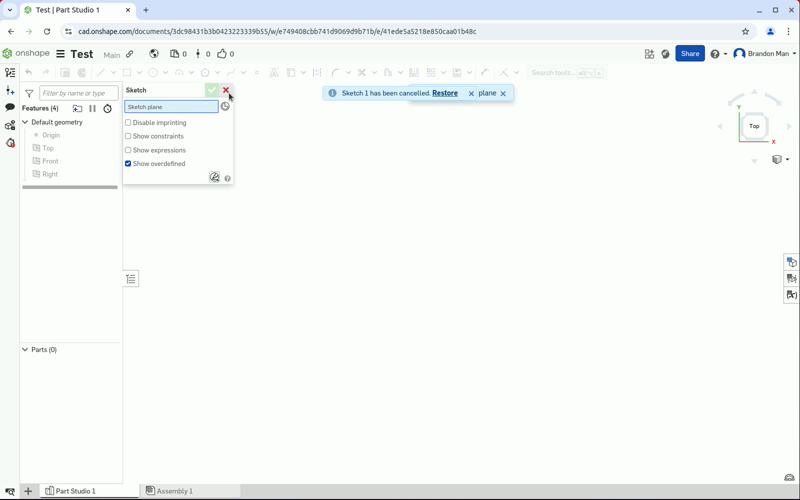
mouse_move(73, 150)
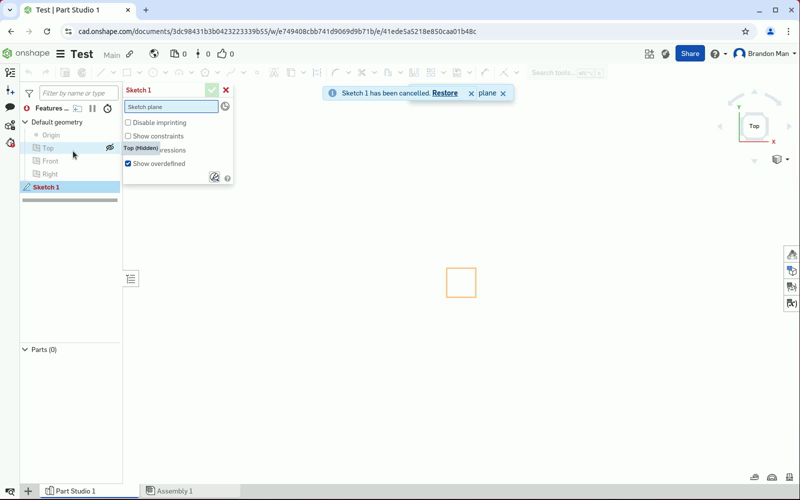
click(73, 150)
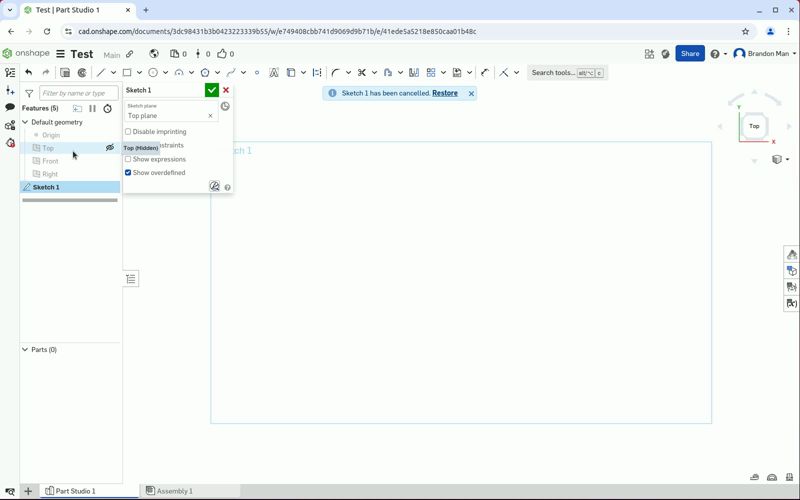
mouse_move(73, 352)
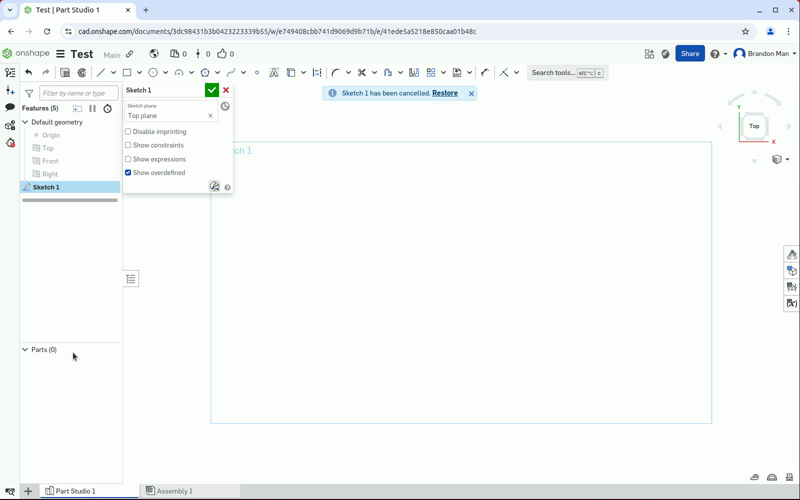
key(y)
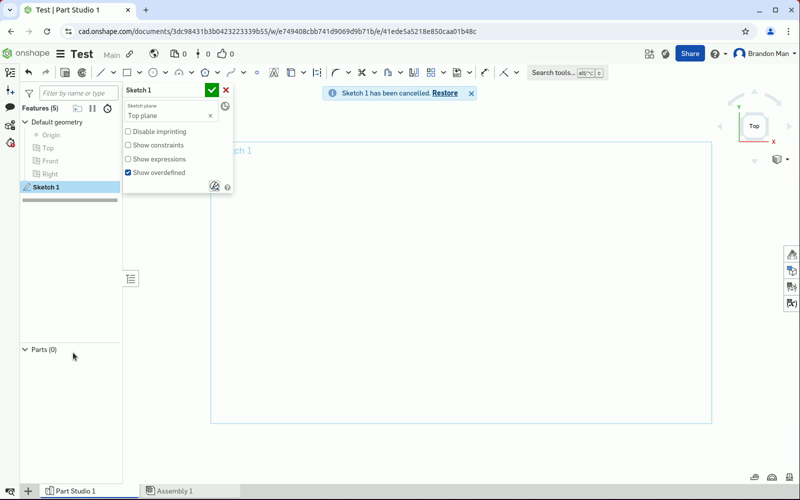
key(l)
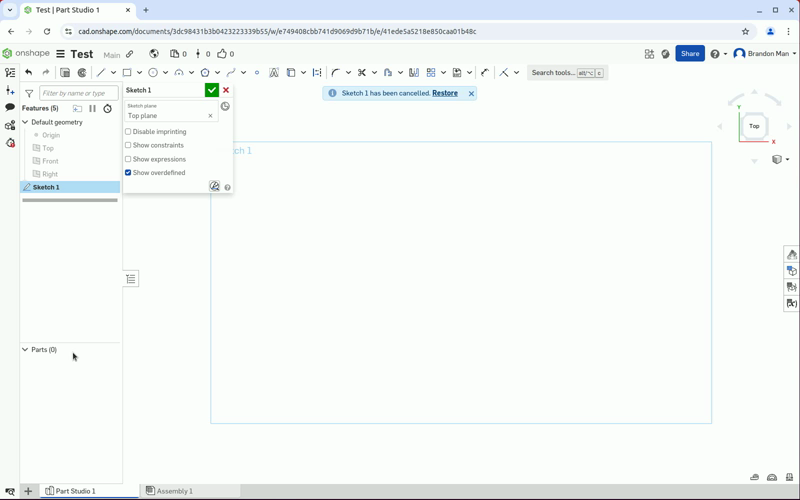
key_down(shift)
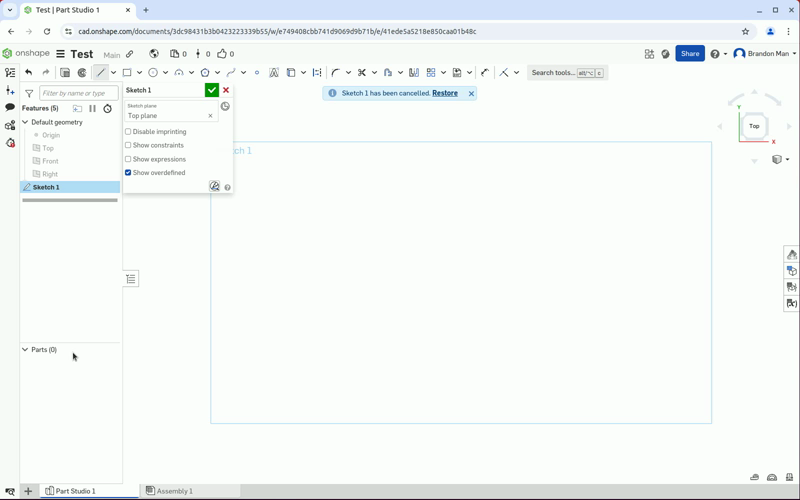
mouse_move(348, 395)
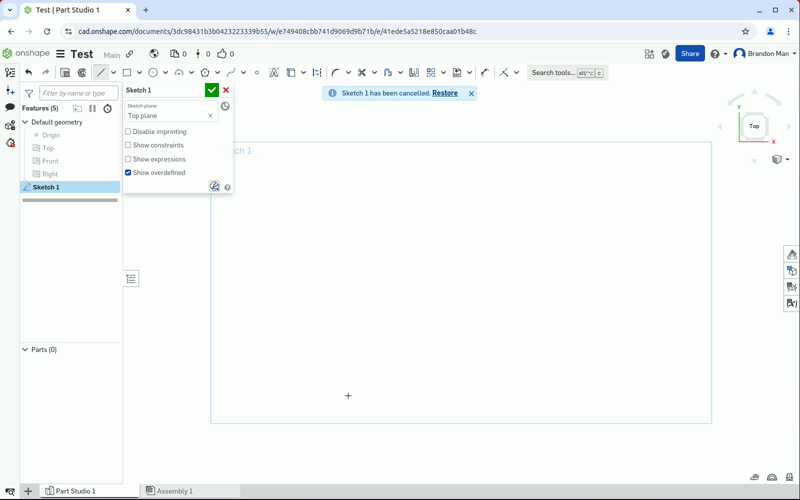
click(348, 395)
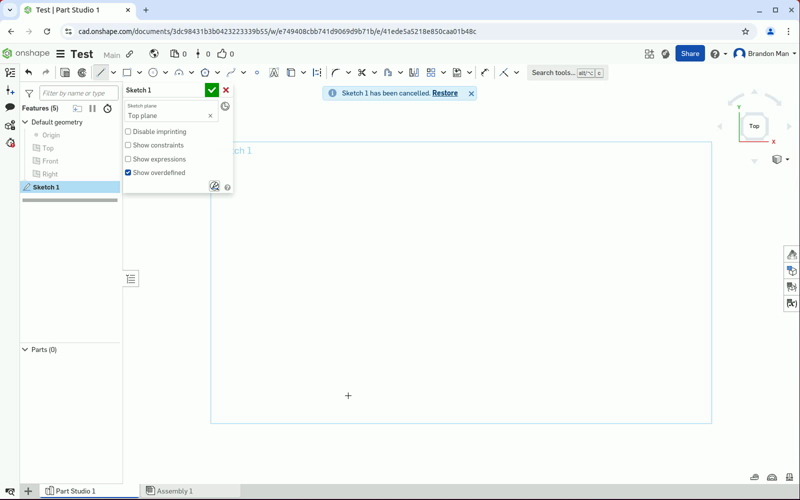
key_up(shift)
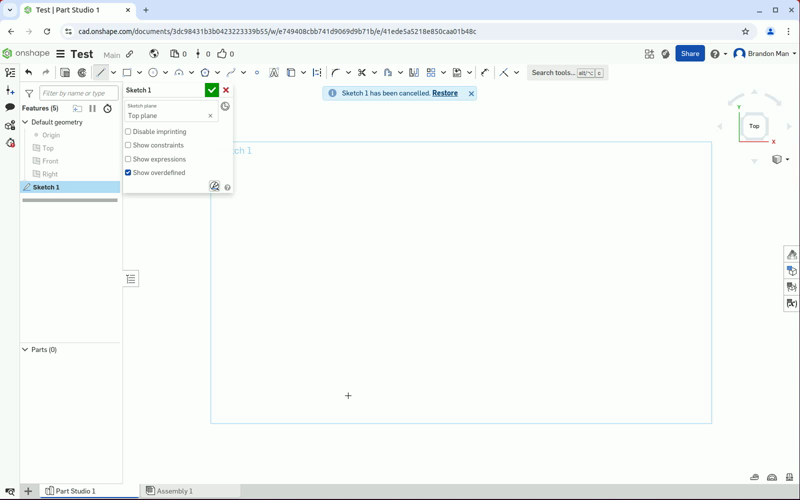
key_down(shift)
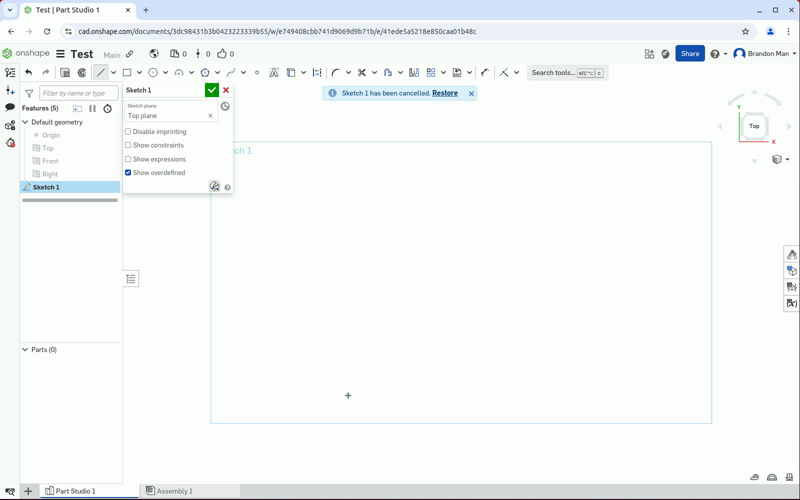
mouse_move(572, 395)
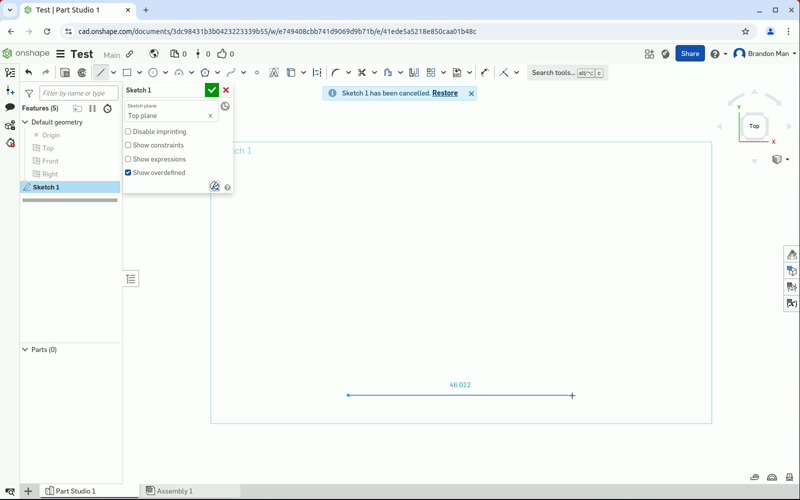
click(572, 395)
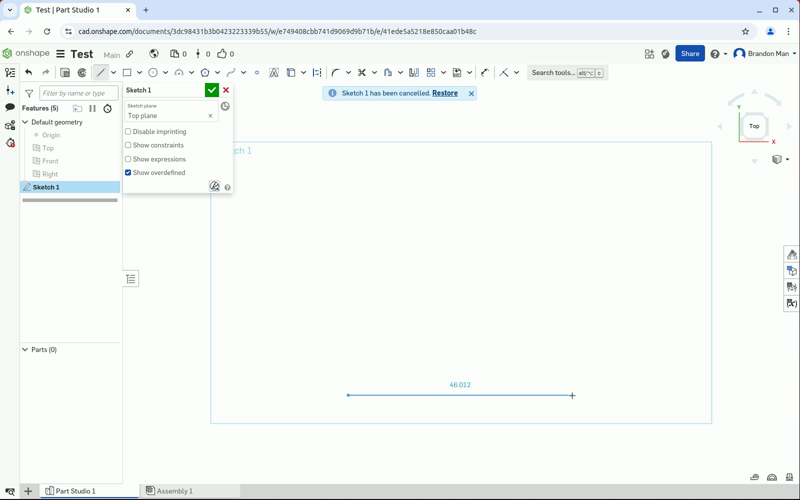
key_up(shift)
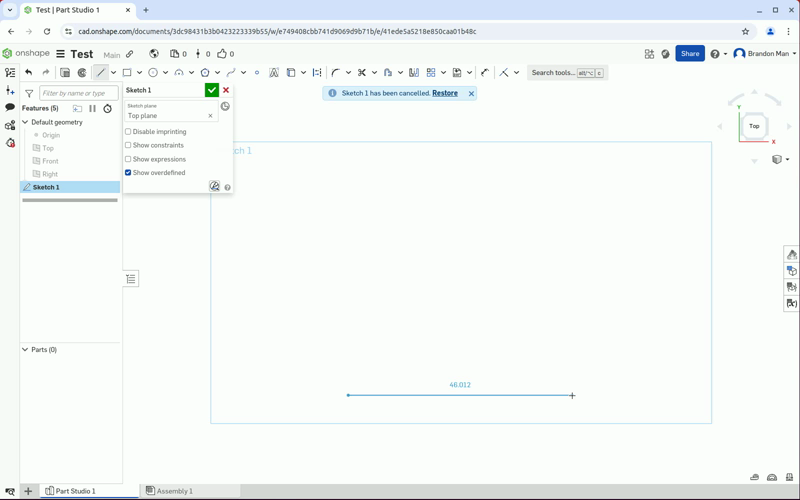
key_down(shift)
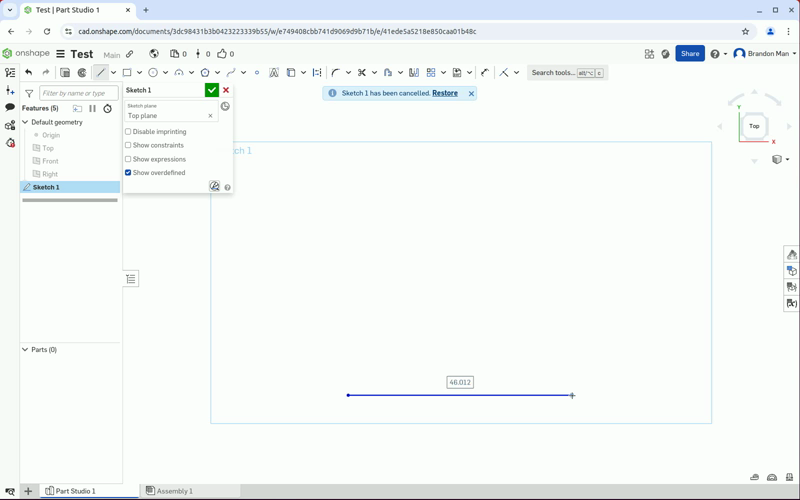
mouse_move(572, 171)
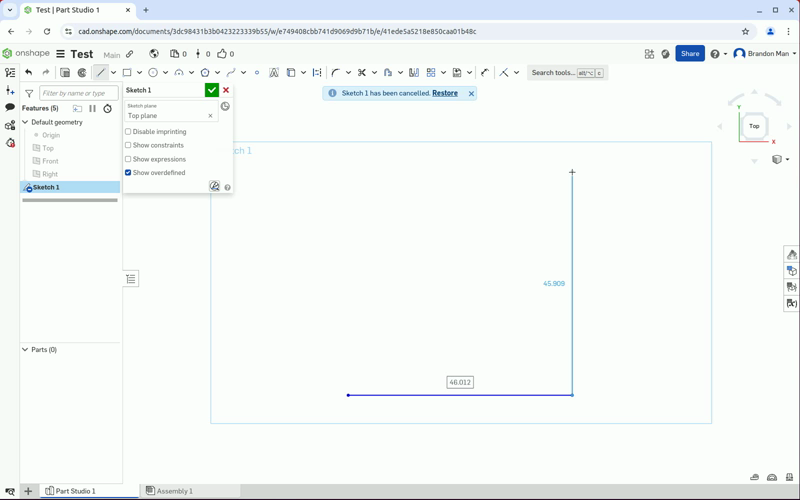
click(572, 171)
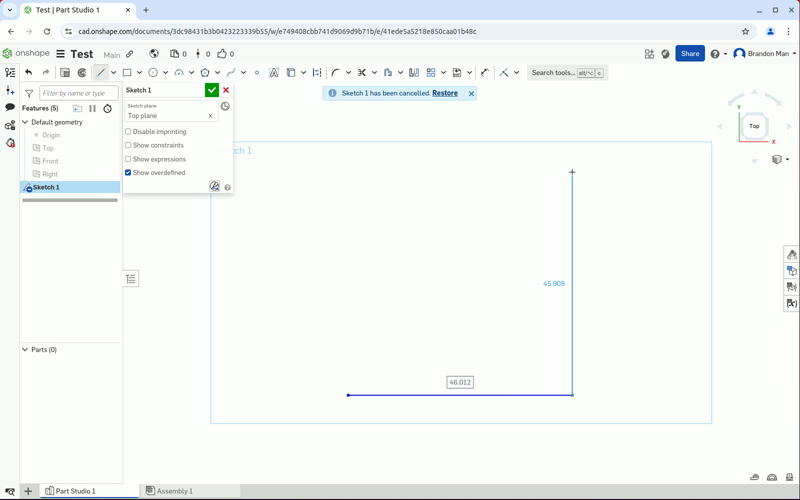
key_up(shift)
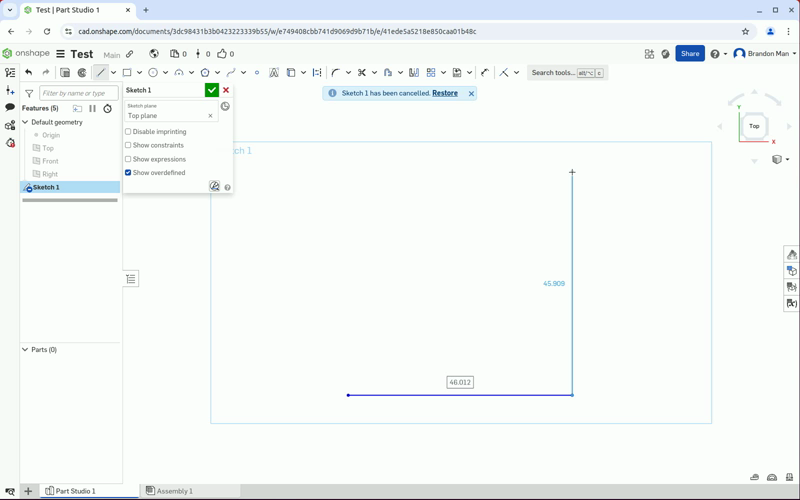
key_down(shift)
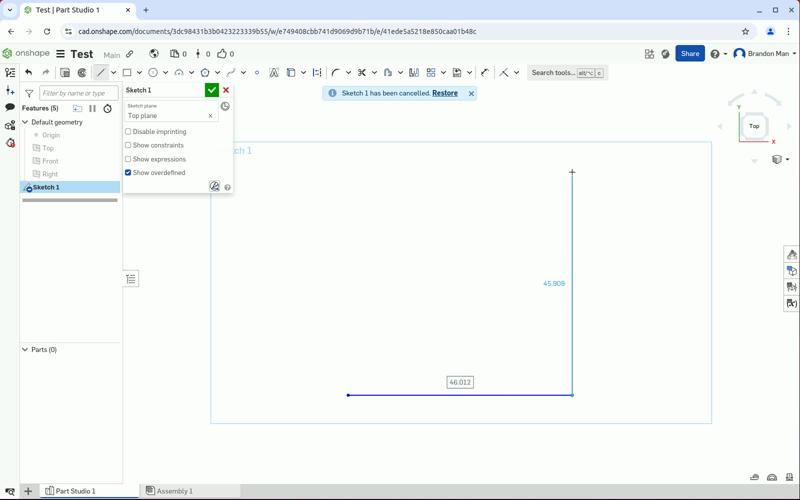
mouse_move(348, 171)
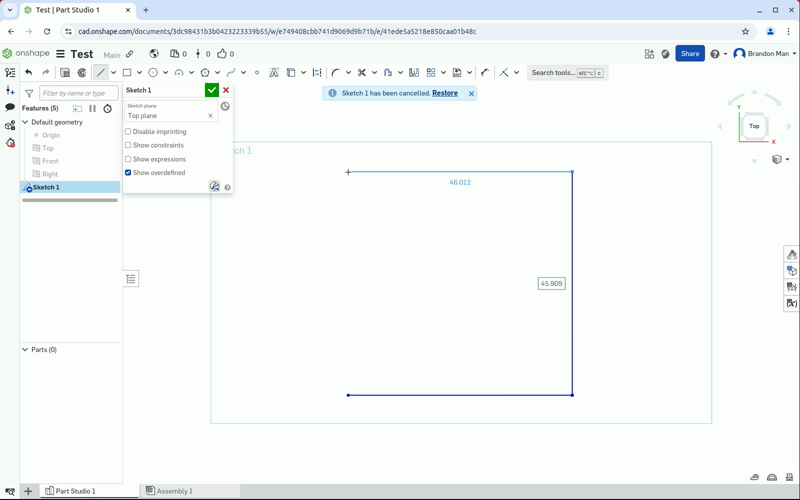
click(348, 171)
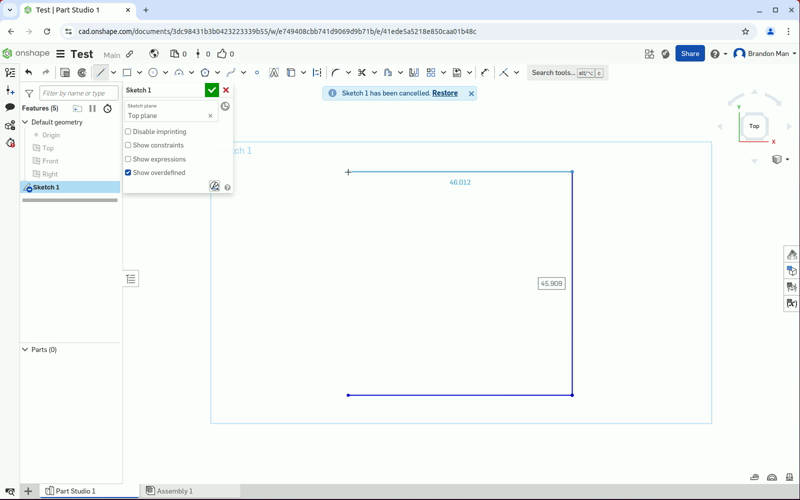
key_up(shift)
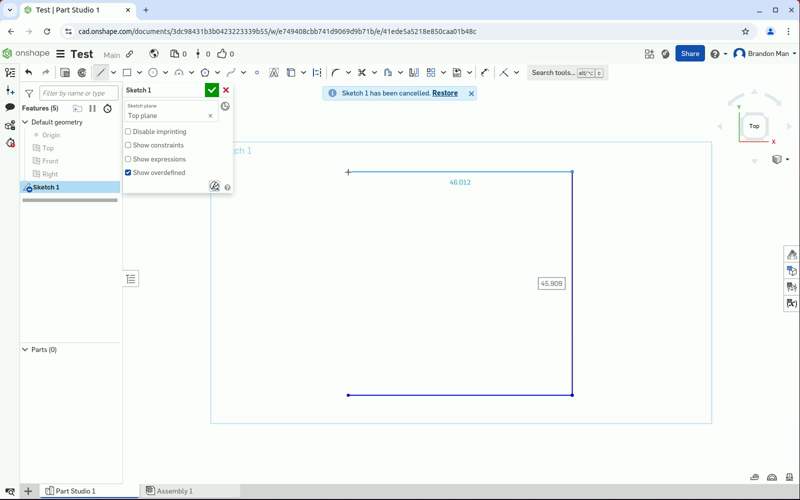
key_down(shift)
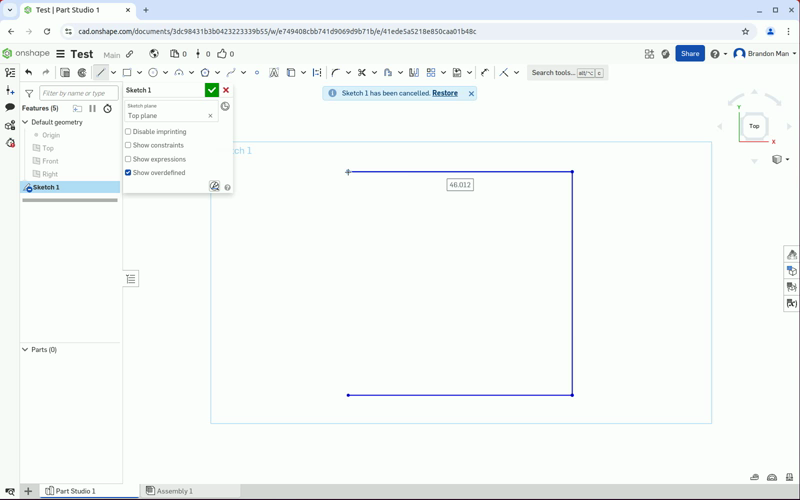
mouse_move(348, 395)
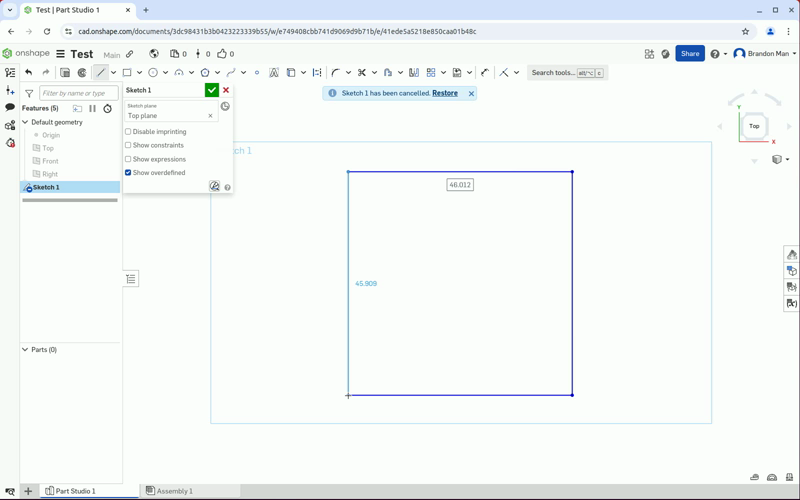
key_up(shift)
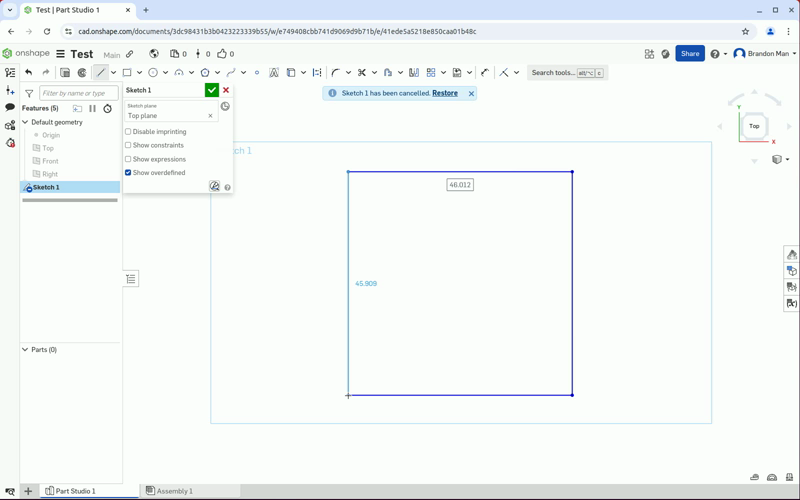
click(348, 395)
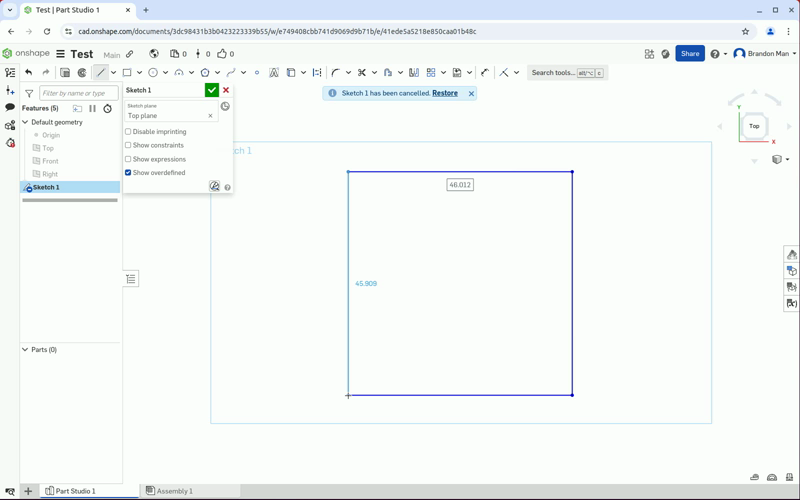
key(esc)
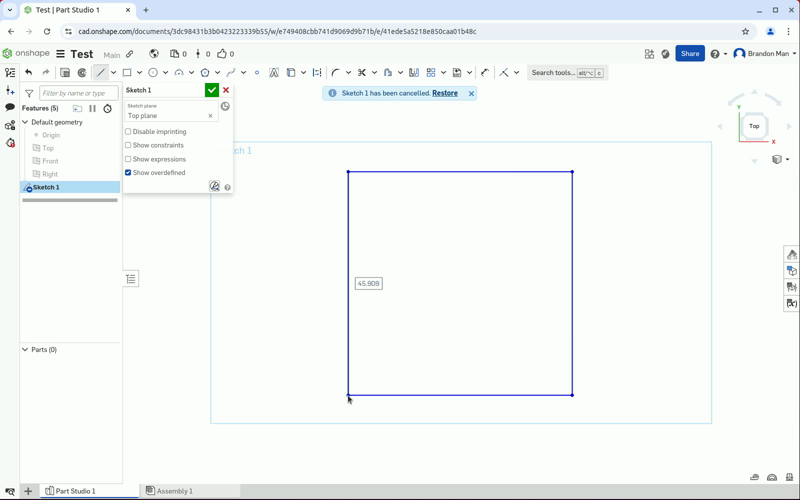
key(c)
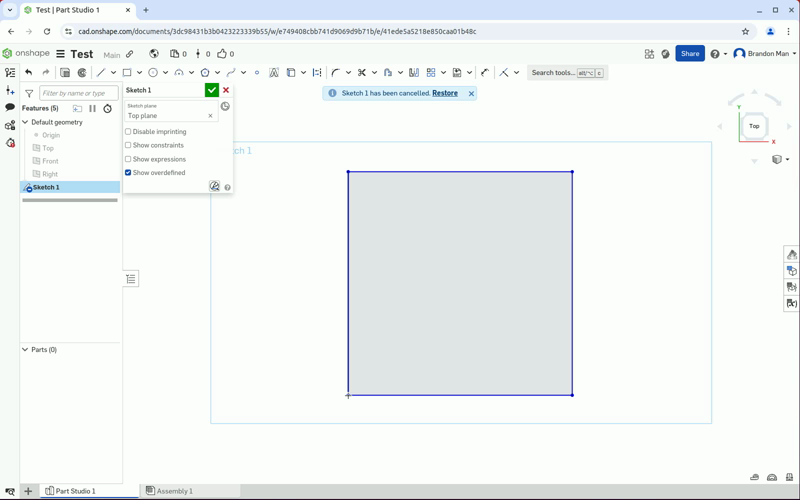
key_down(shift)
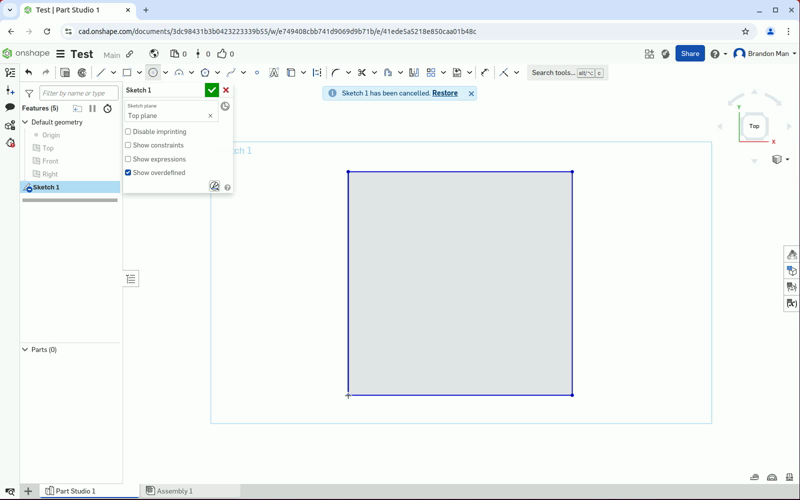
mouse_move(367, 376)
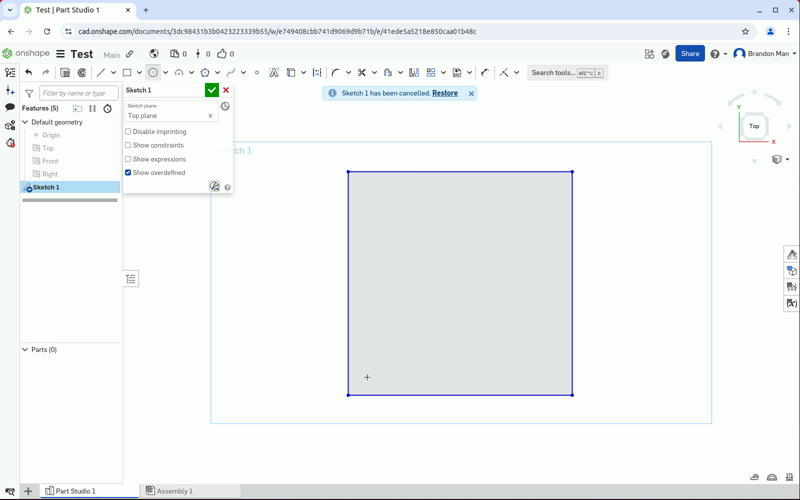
click(367, 376)
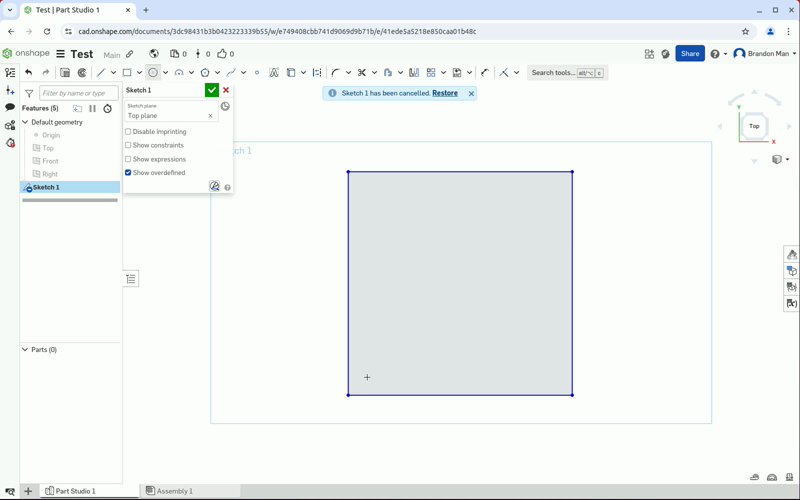
key_up(shift)
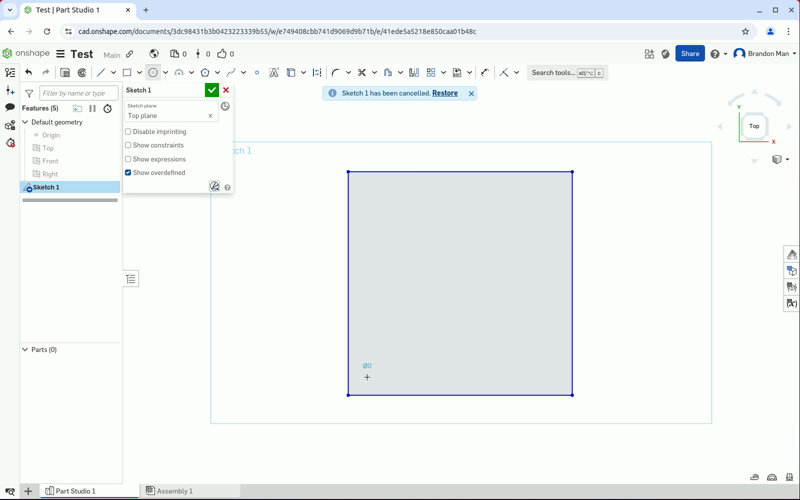
mouse_move(378, 376)
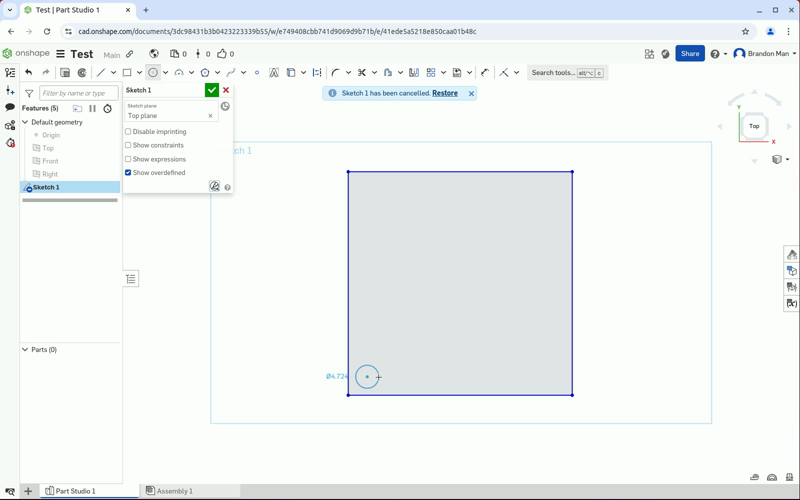
click(378, 376)
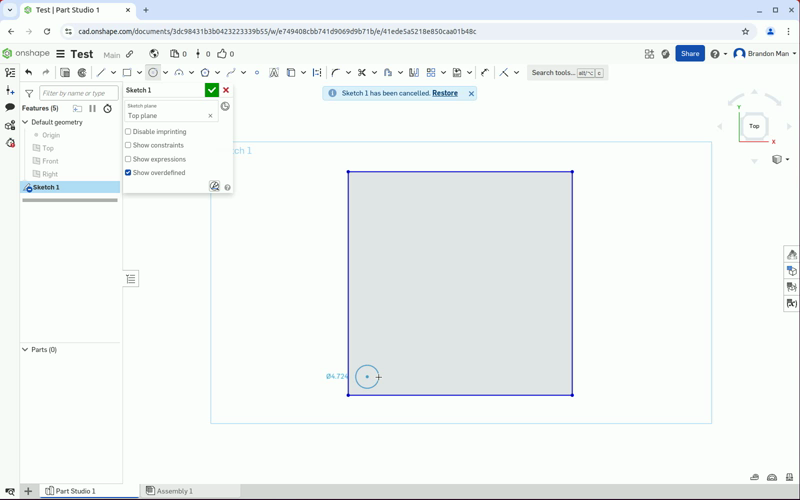
key(esc)
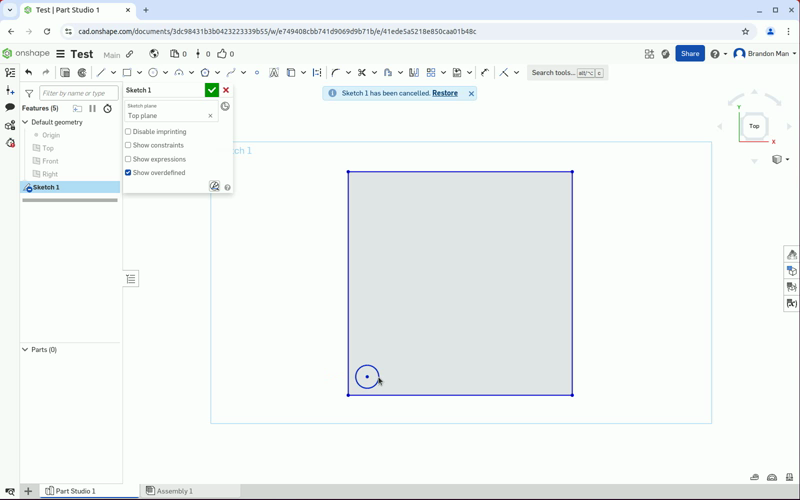
key(c)
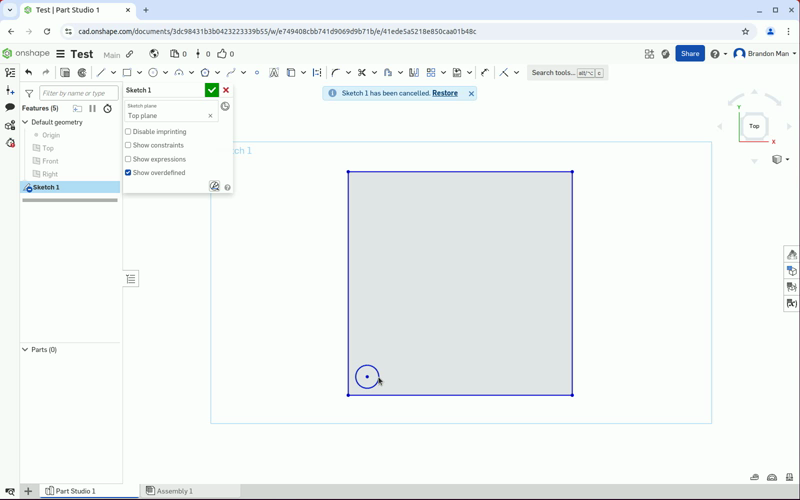
key_down(shift)
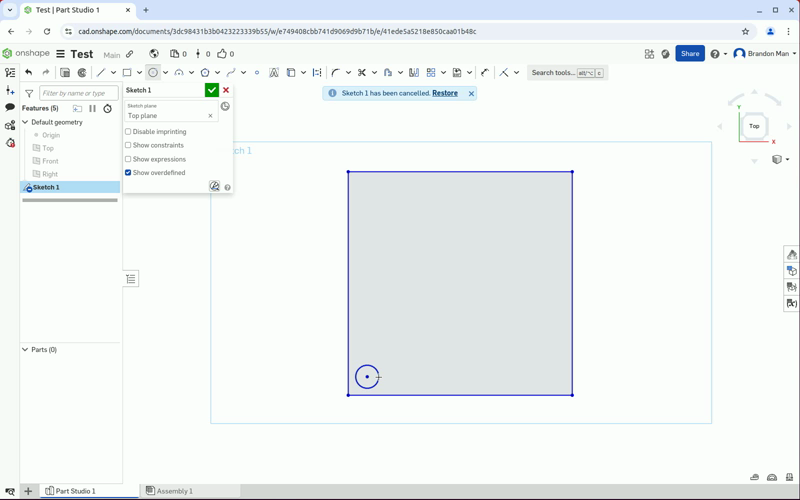
mouse_move(367, 190)
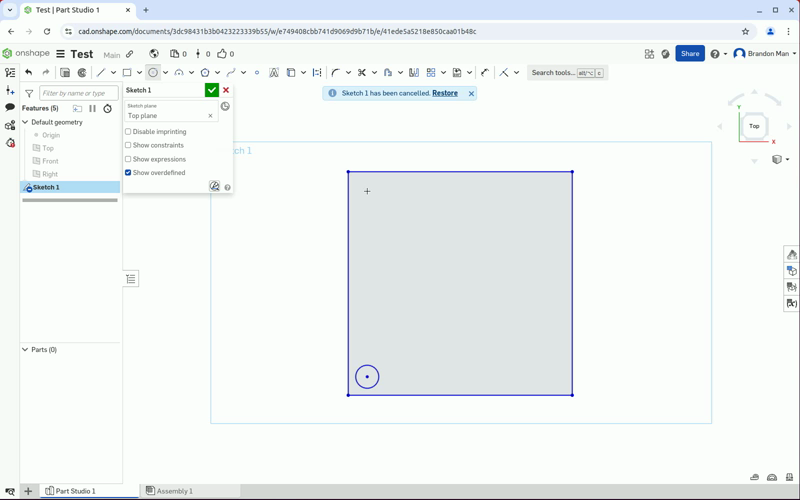
click(367, 190)
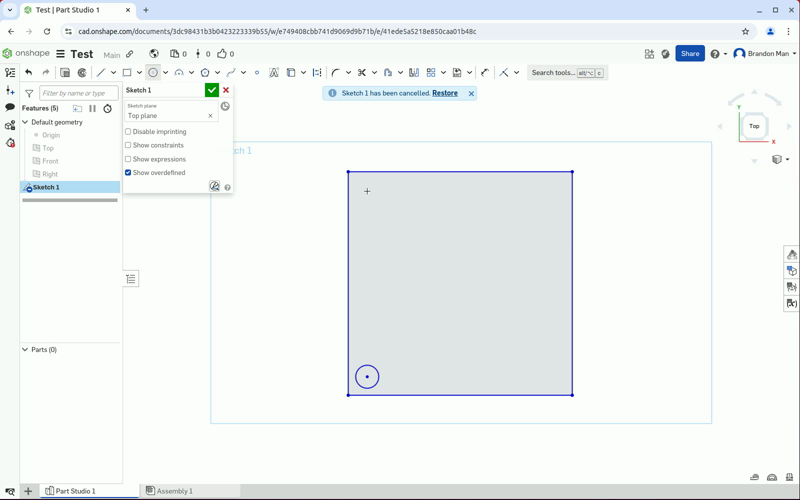
key_up(shift)
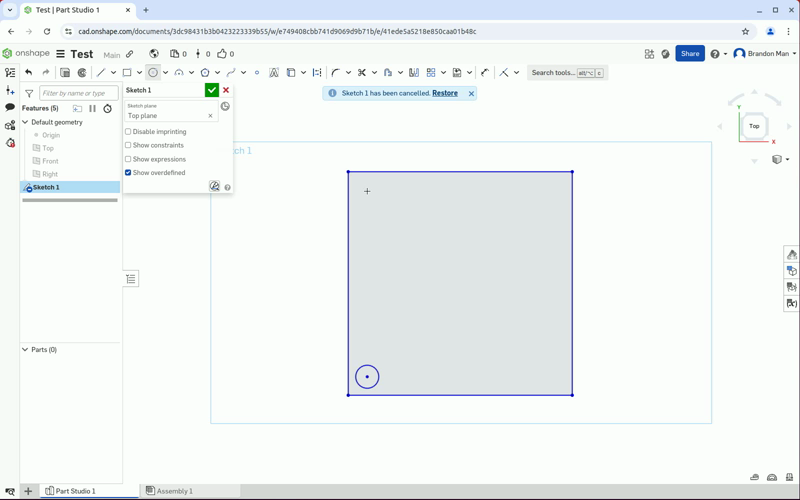
mouse_move(378, 190)
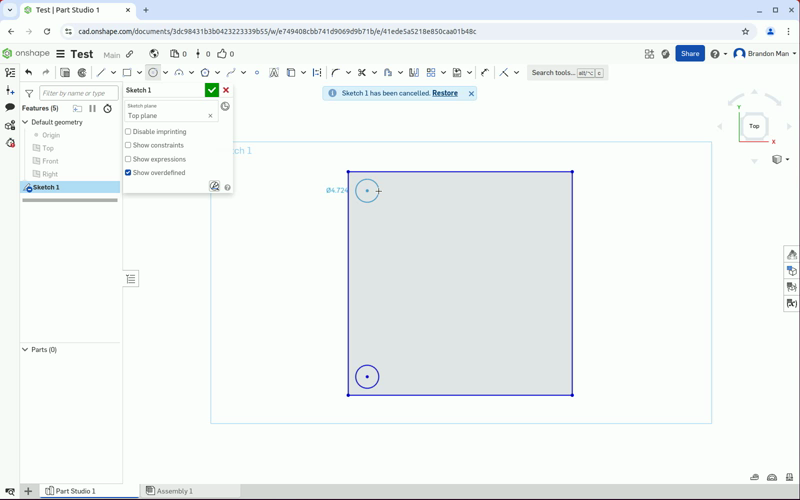
click(378, 190)
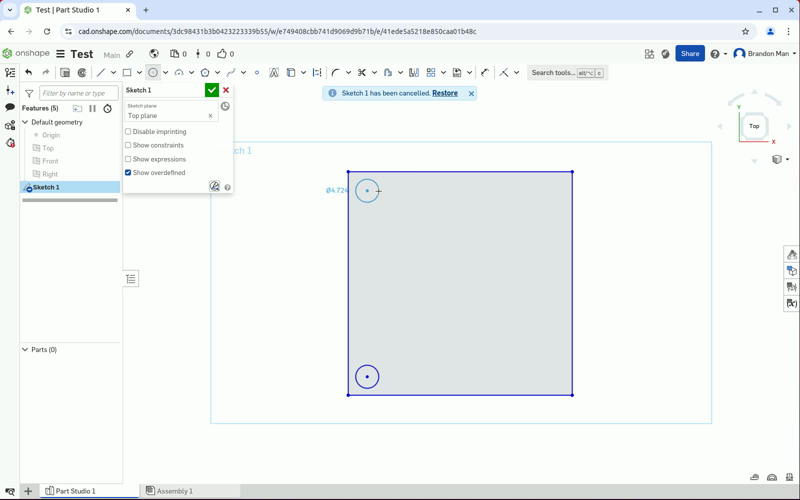
key(esc)
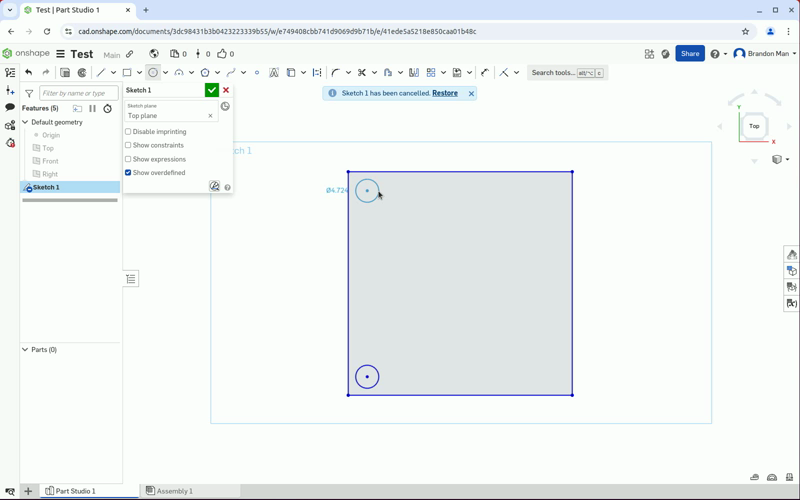
key(c)
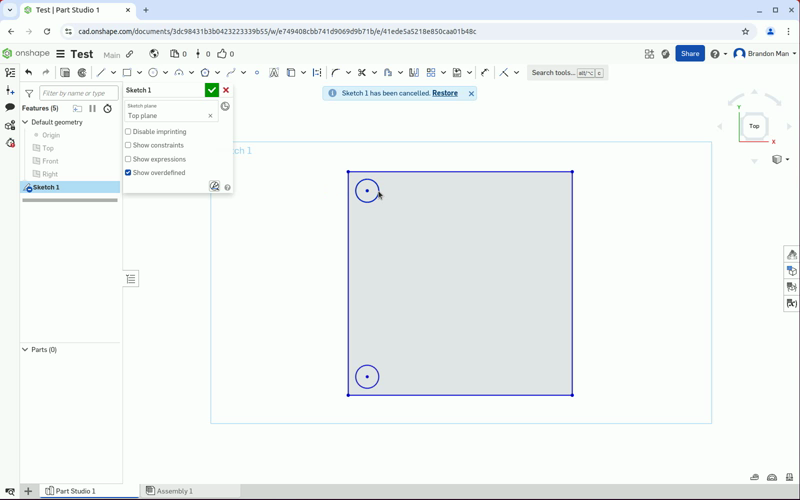
key_down(shift)
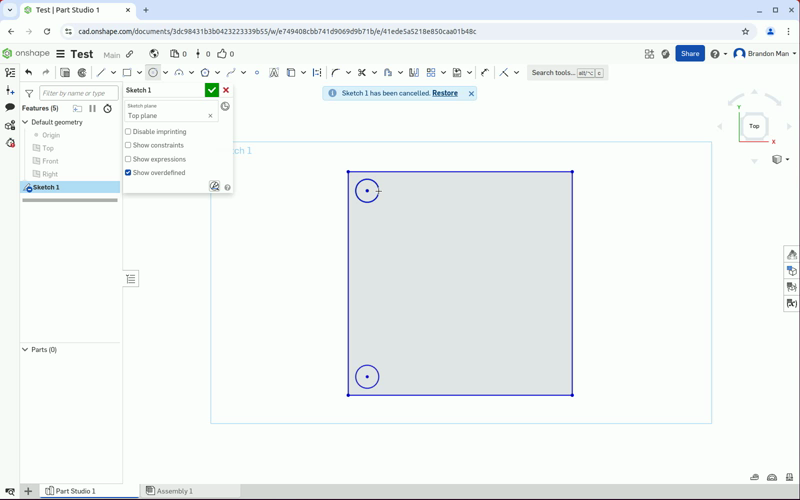
mouse_move(553, 376)
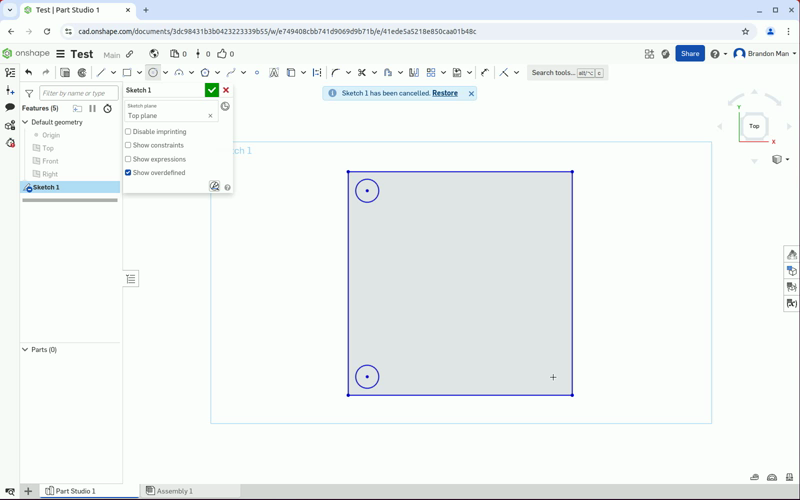
click(553, 376)
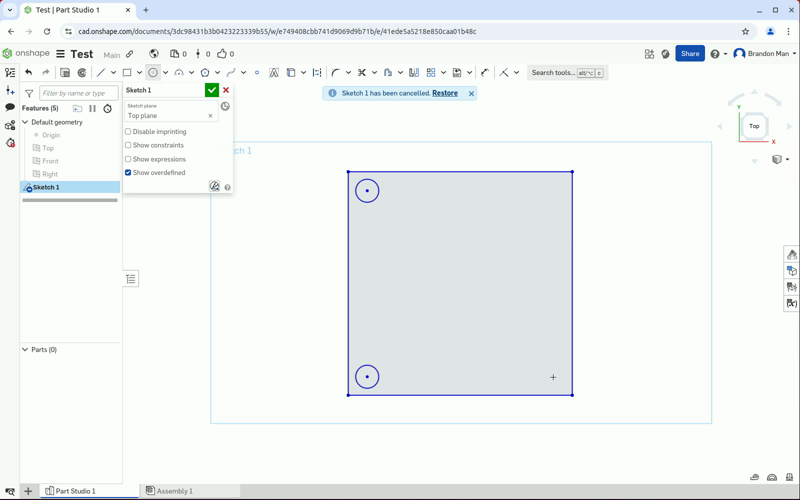
key_up(shift)
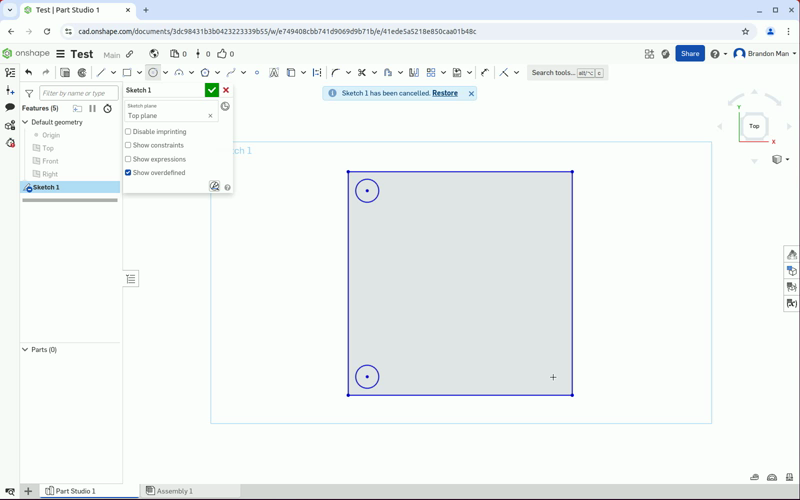
mouse_move(564, 376)
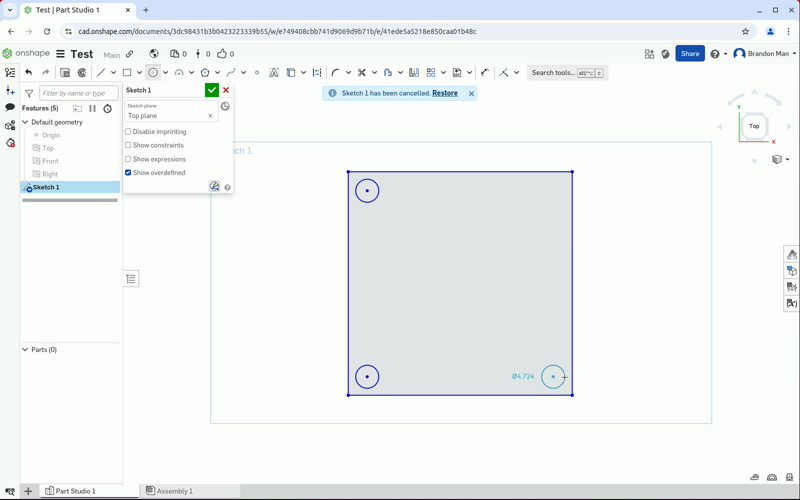
click(564, 376)
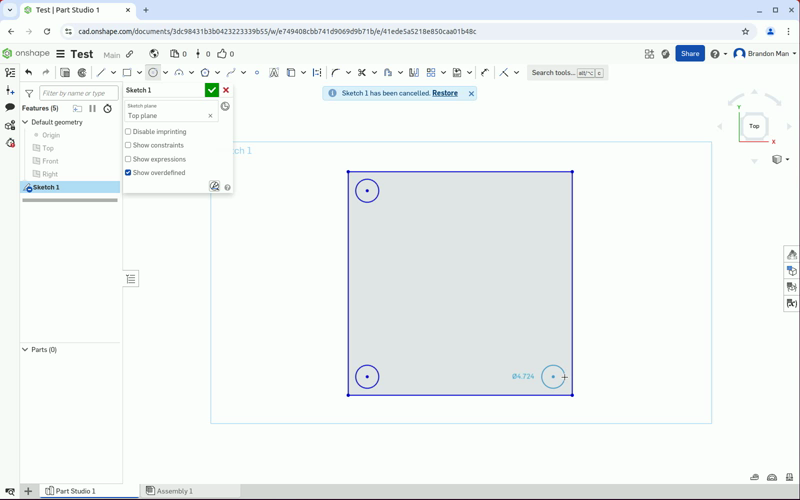
key(esc)
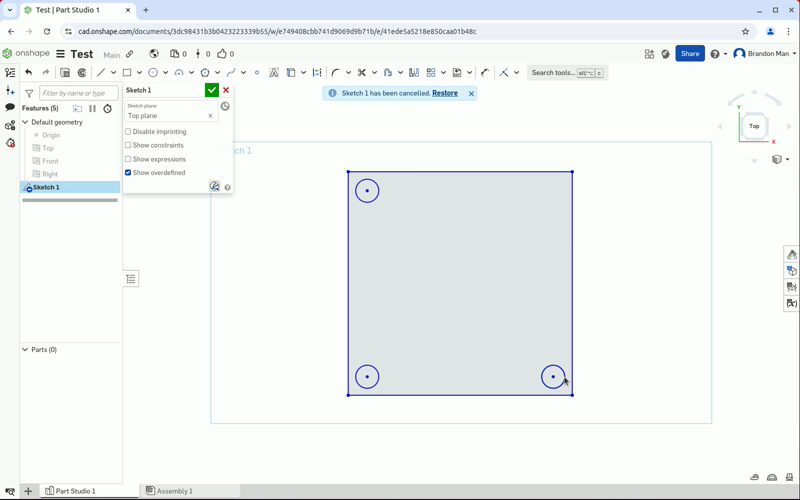
key(c)
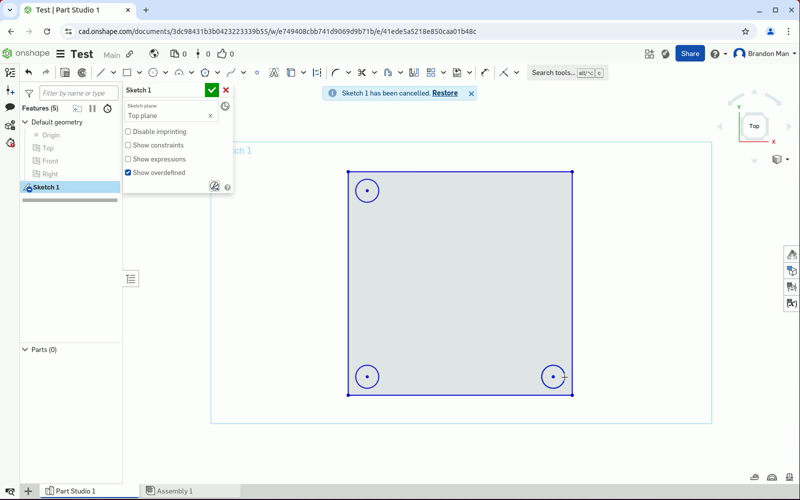
key_down(shift)
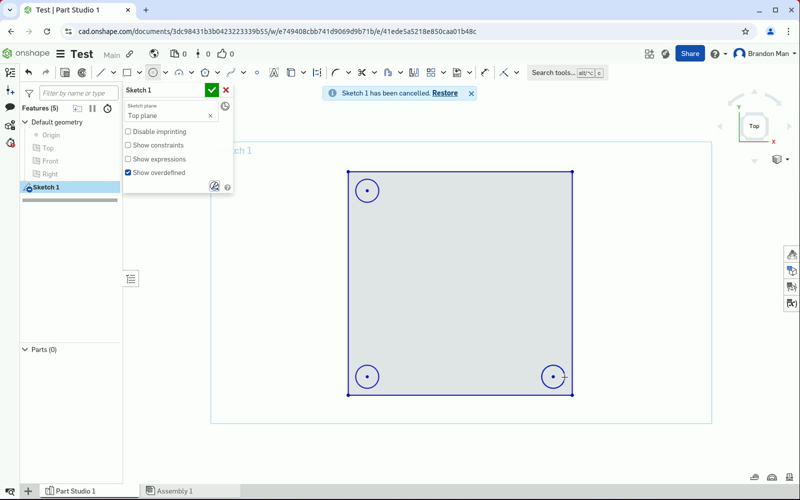
mouse_move(553, 190)
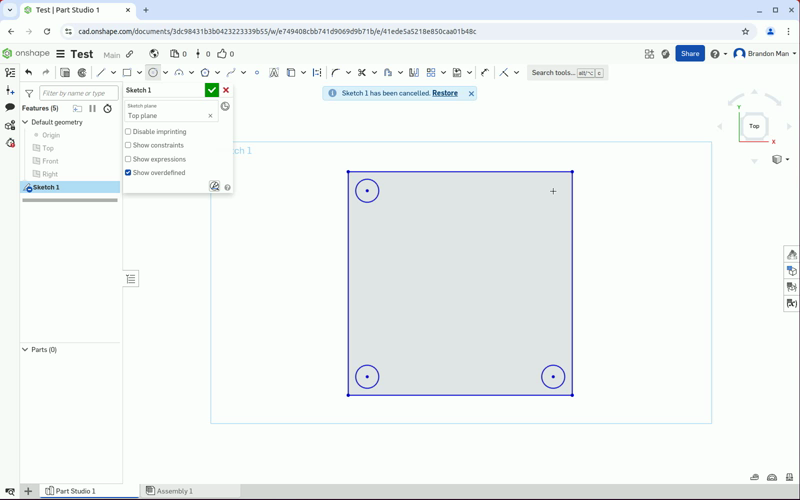
click(553, 190)
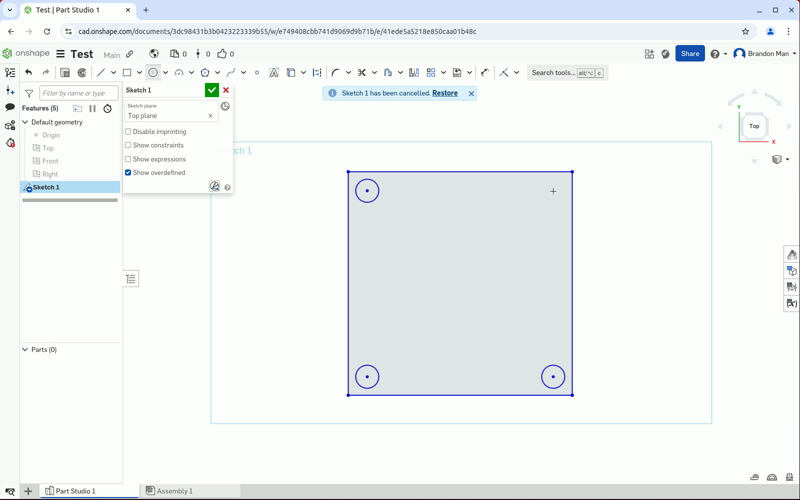
key_up(shift)
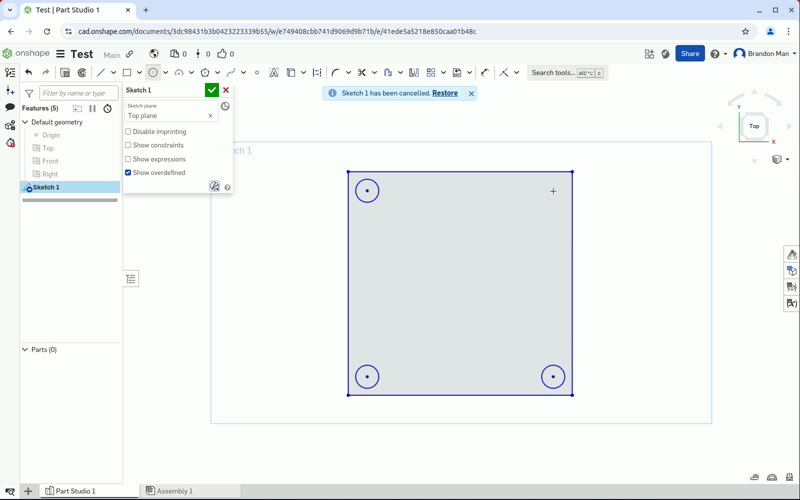
mouse_move(564, 190)
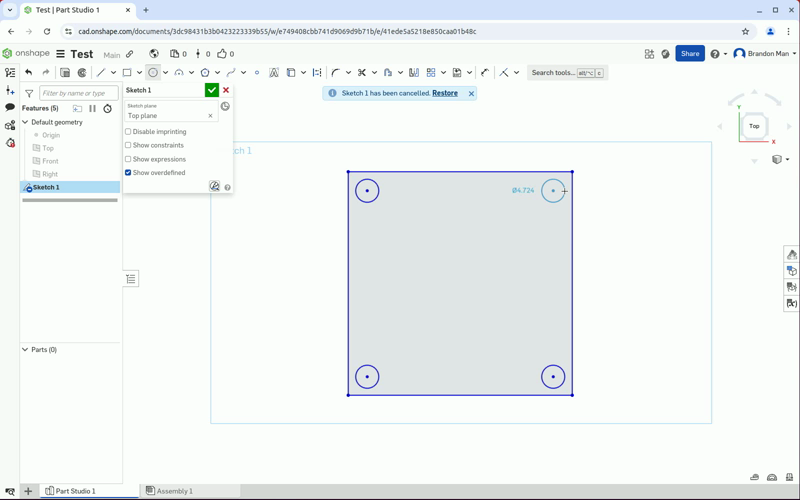
click(564, 190)
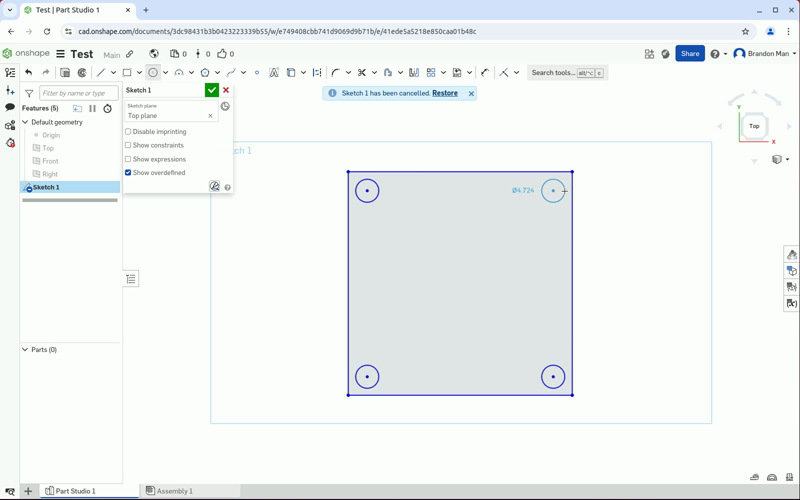
key(esc)
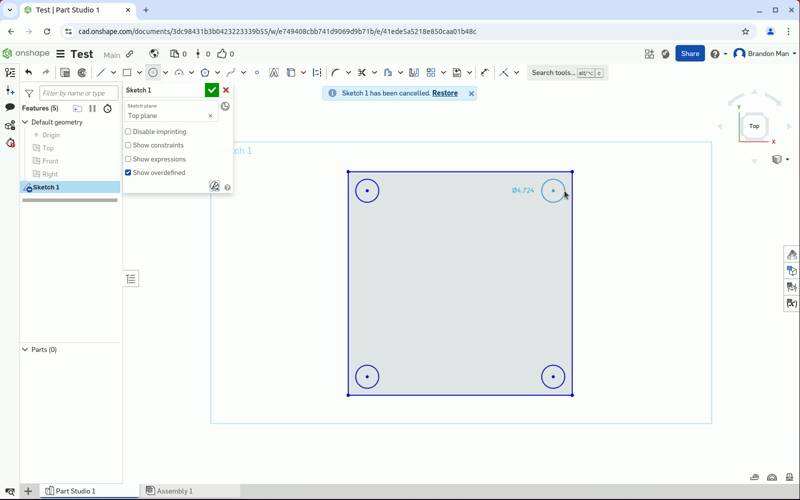
mouse_move(487, 291)
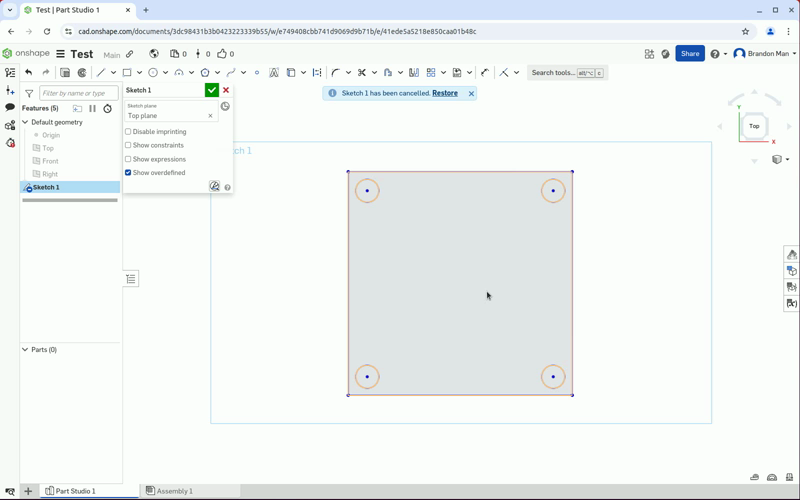
click(487, 291)
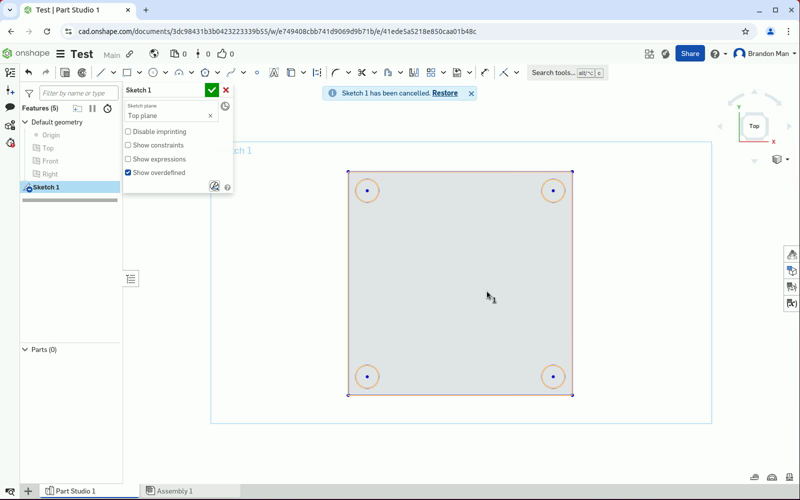
mouse_move(73, 352)
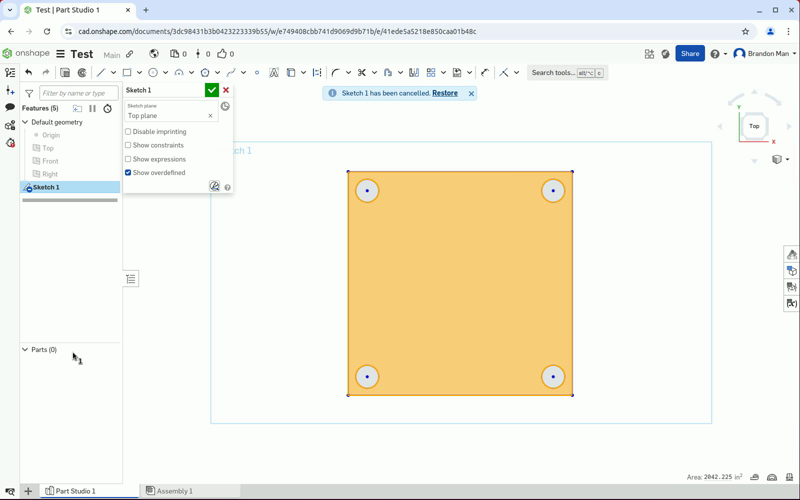
key(shift+y)
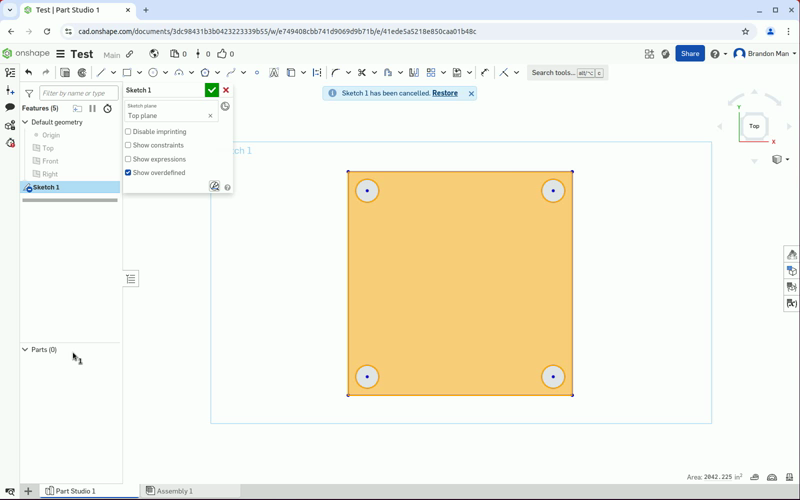
key(shift+e)
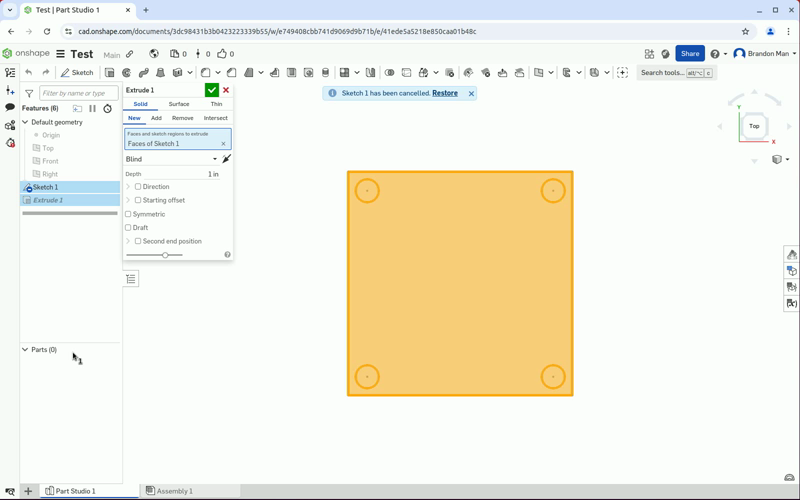
mouse_move(143, 106)
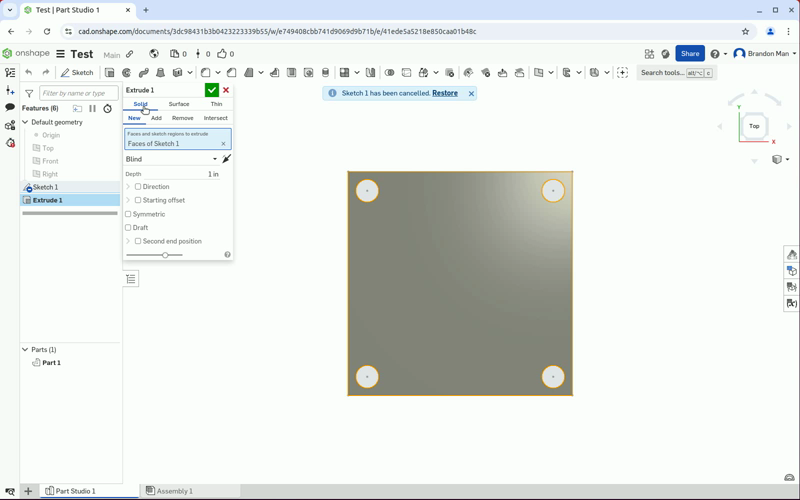
click(143, 106)
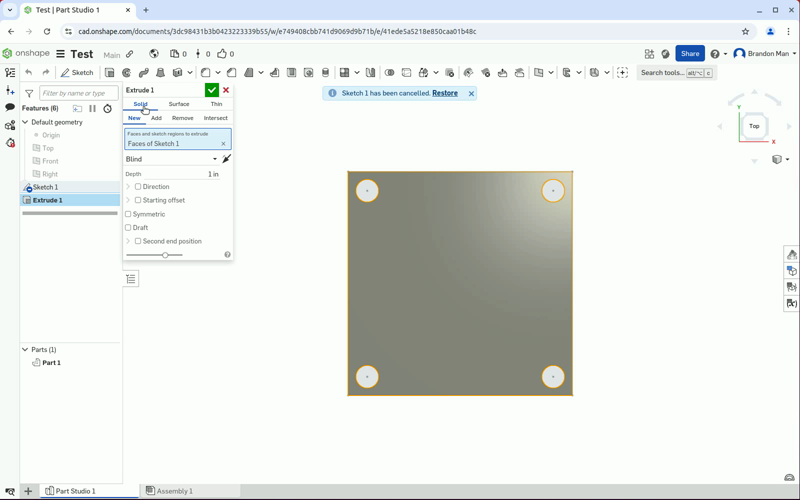
mouse_move(137, 120)
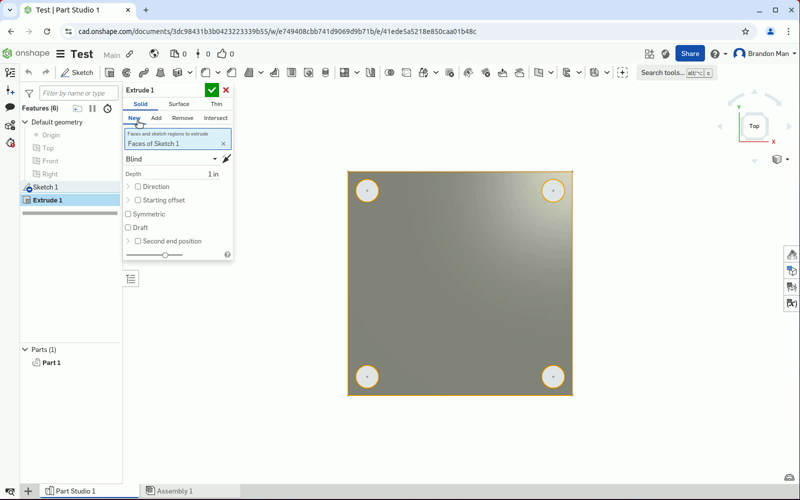
click(137, 120)
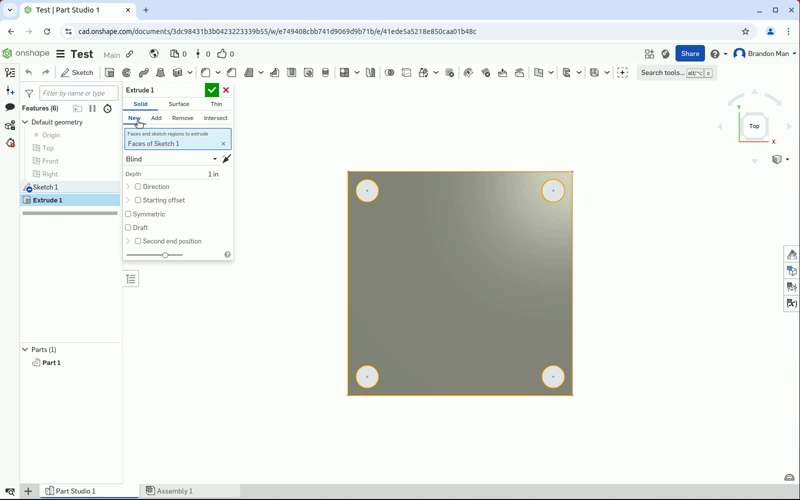
key(tab, 4)
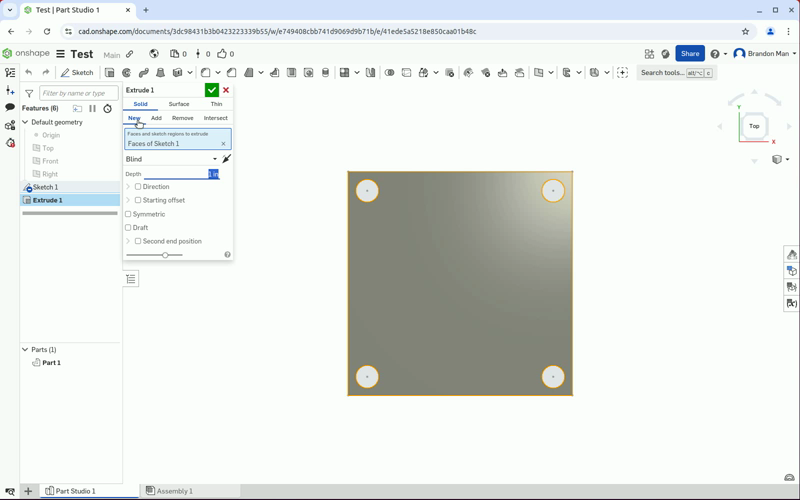
text(3.611)
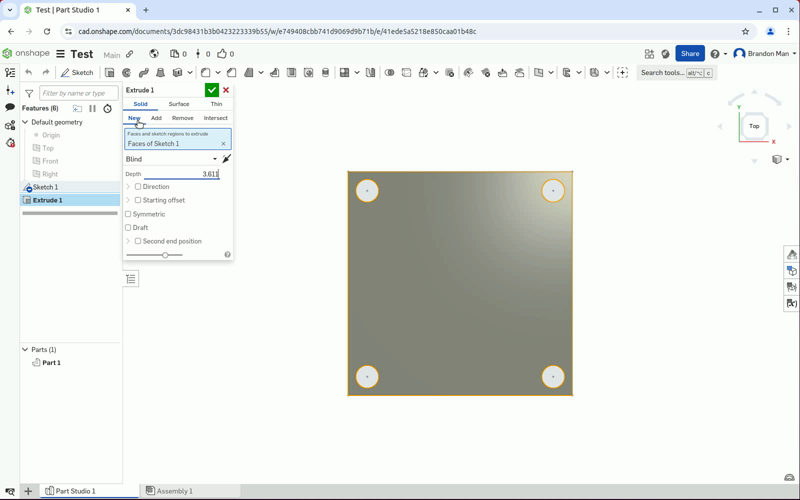
key(enter)
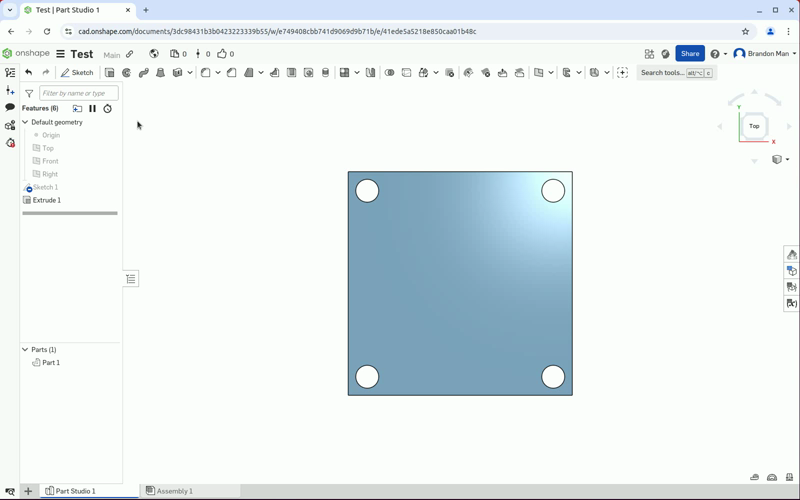
key(shift+h)
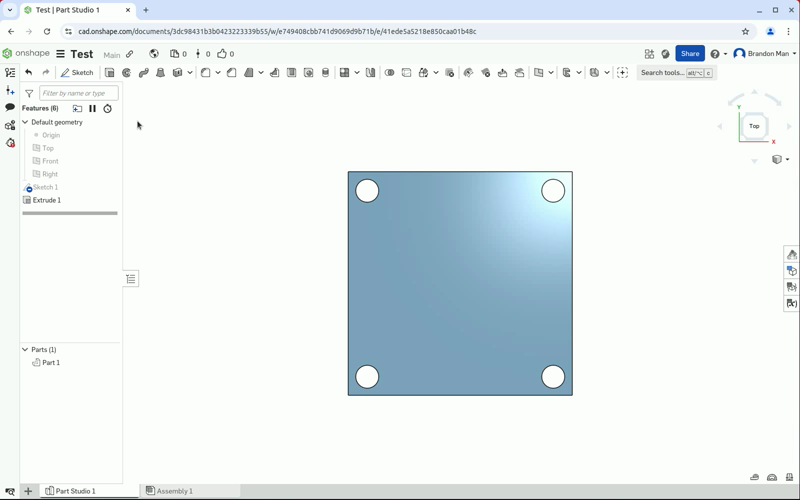
key(shift+h)
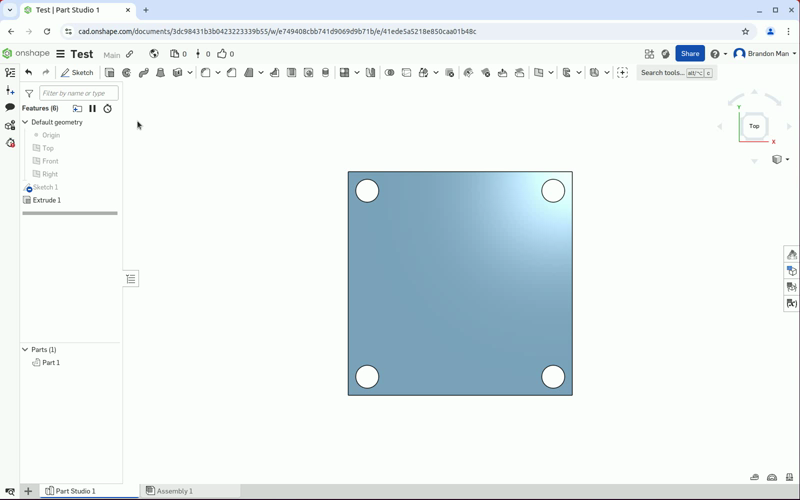
mouse_move(73, 189)
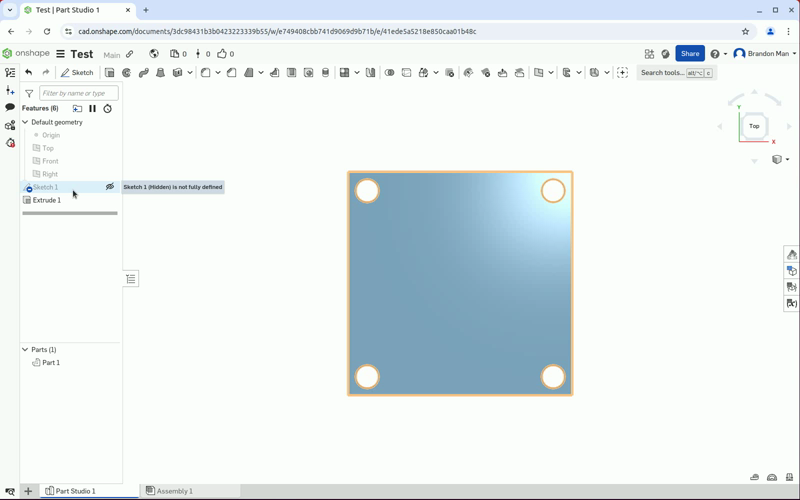
click(73, 189)
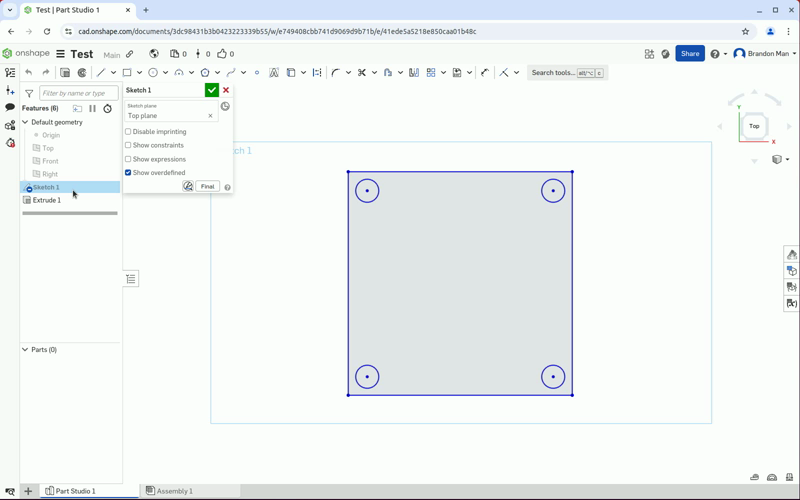
mouse_move(229, 92)
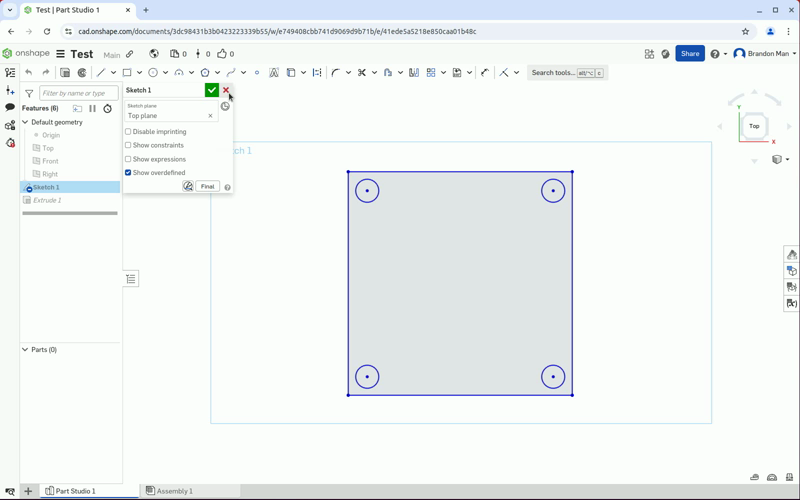
click(229, 92)
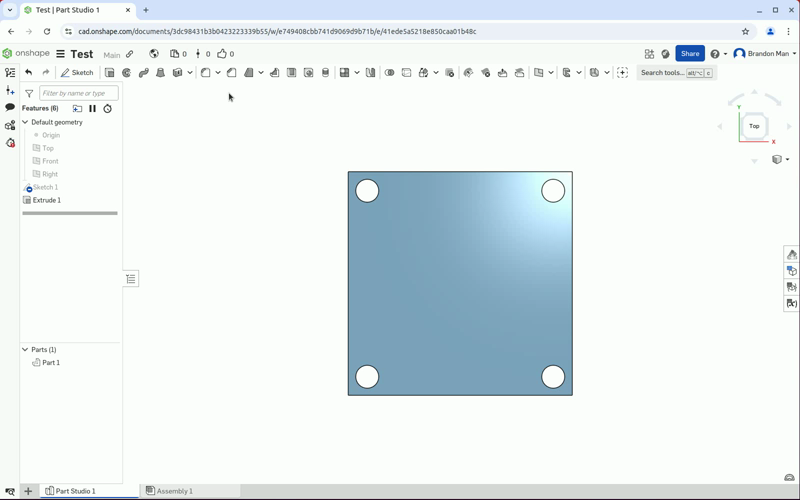
mouse_move(541, 75)
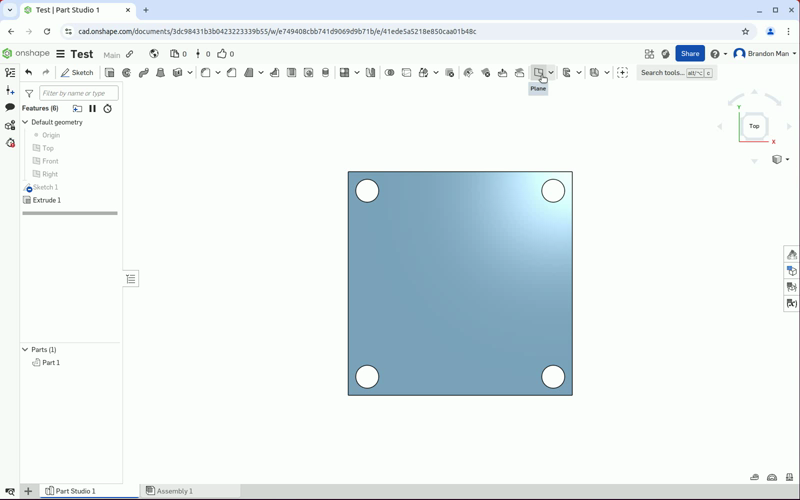
click(541, 75)
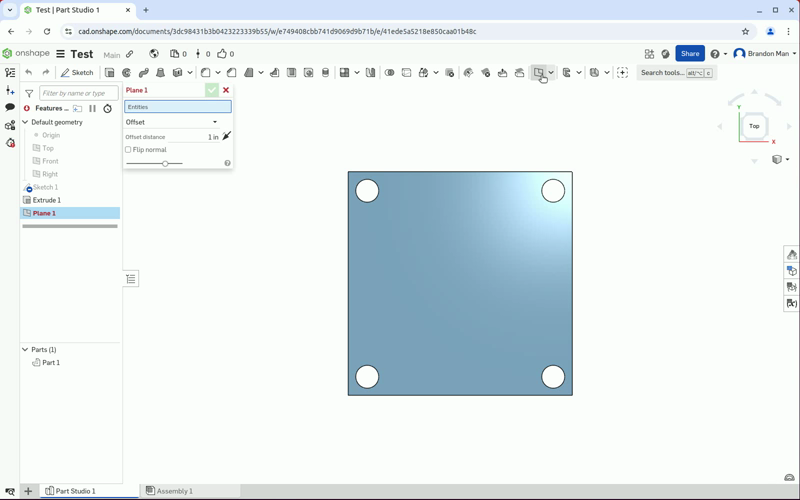
mouse_move(73, 150)
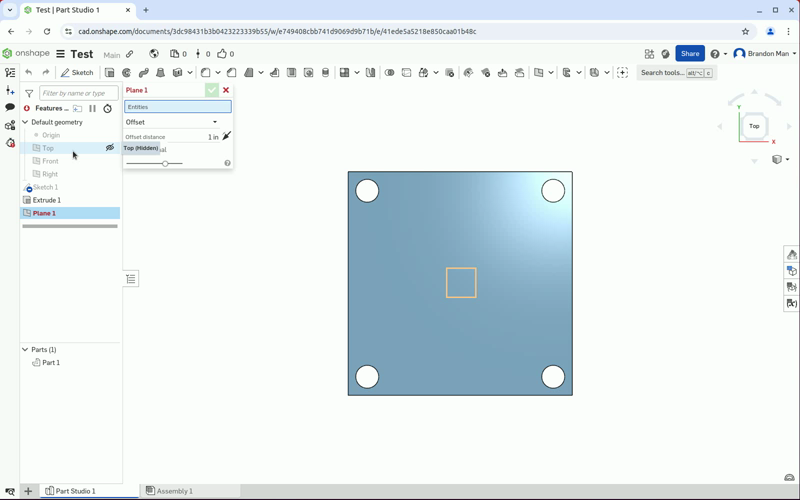
click(73, 150)
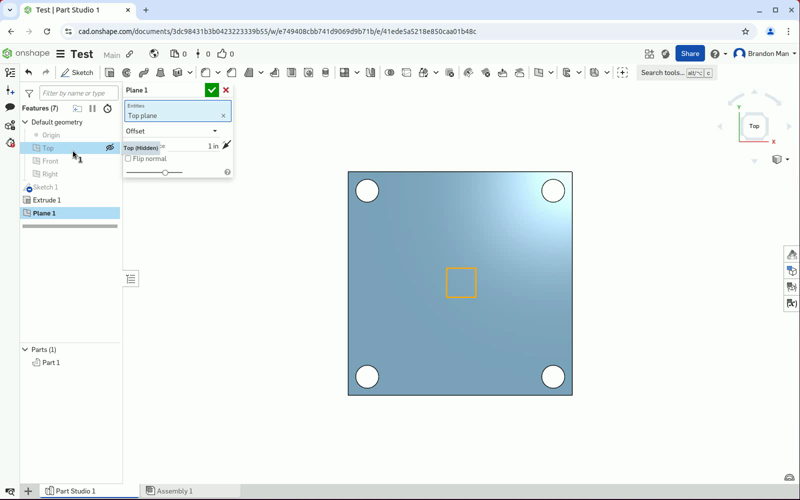
key(tab, 2)
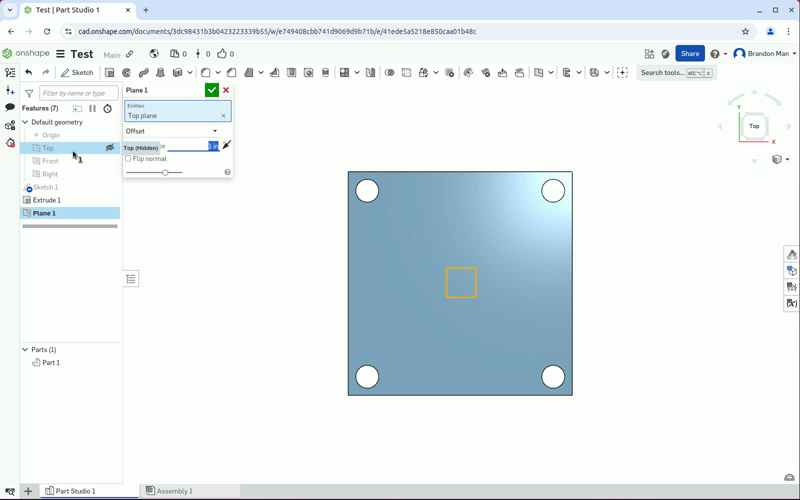
text(3.605)
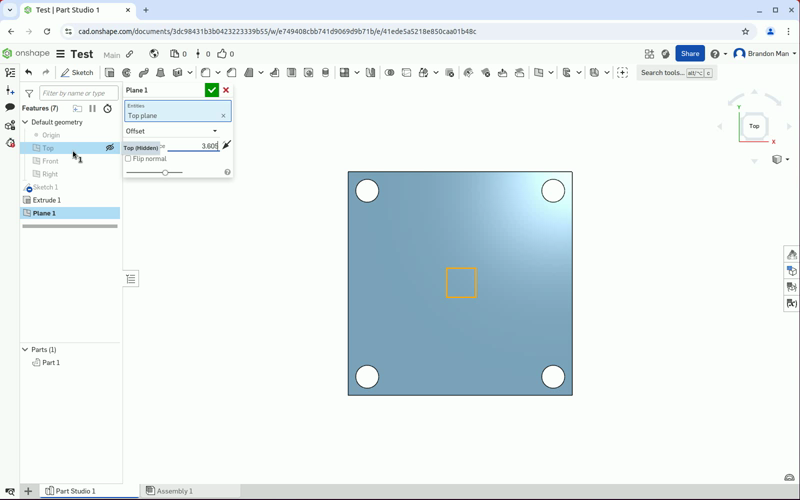
key(enter, 2)
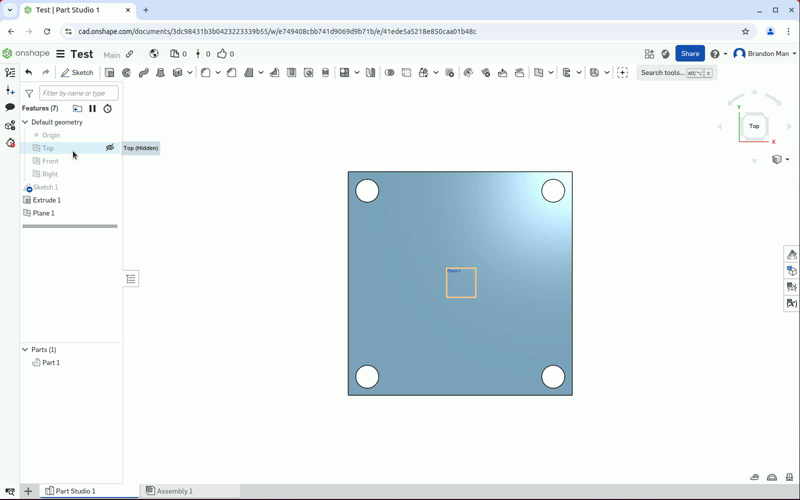
key(shift+s)
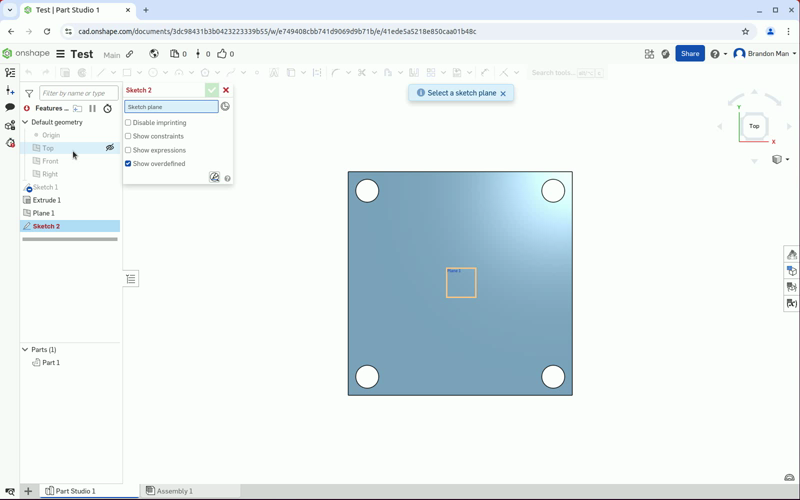
mouse_move(73, 215)
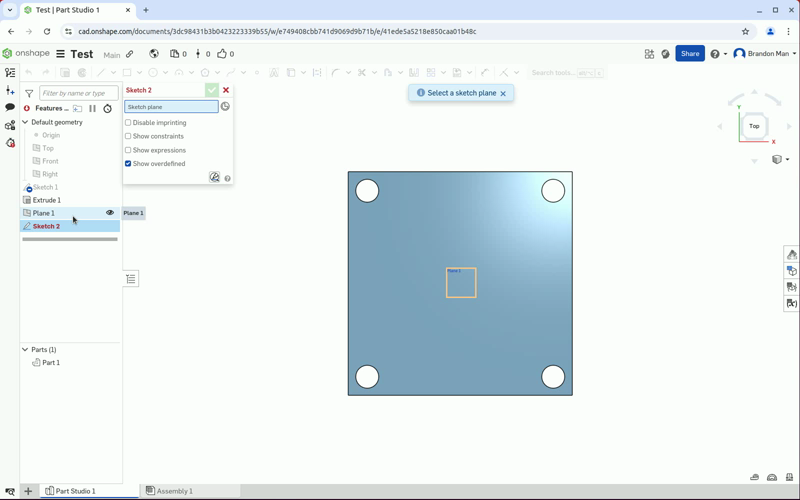
click(73, 215)
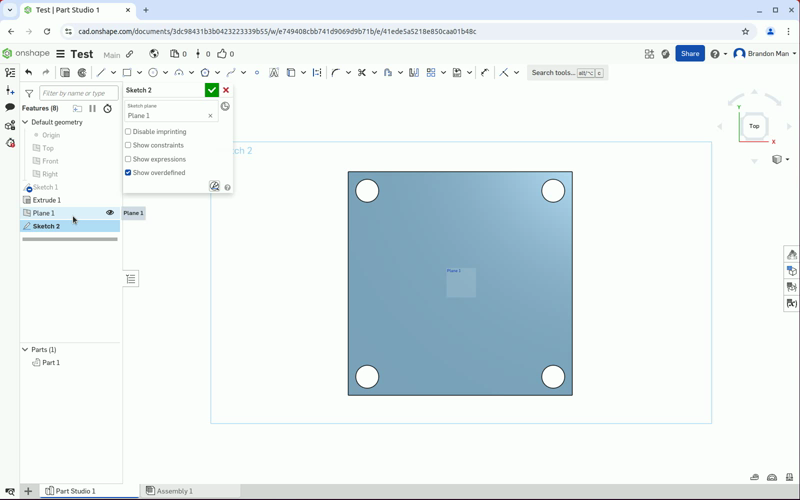
mouse_move(73, 352)
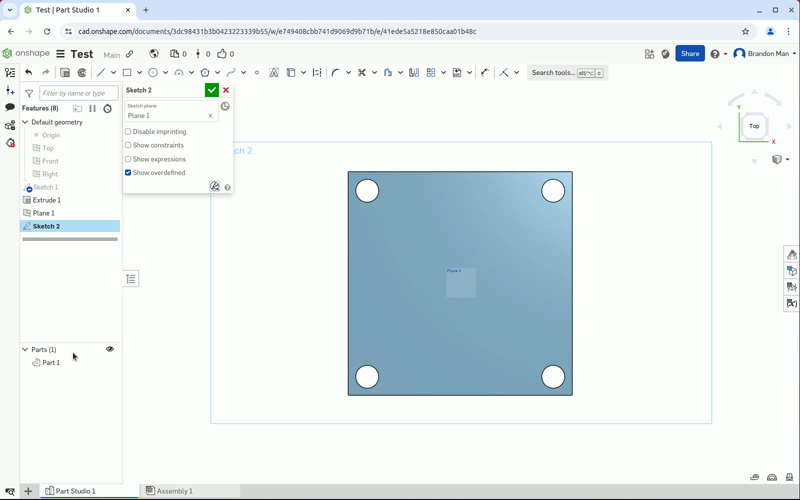
key(y)
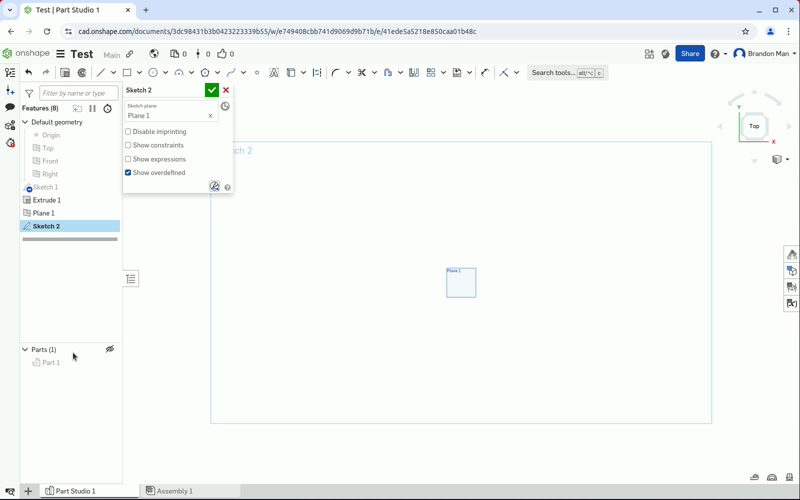
key(l)
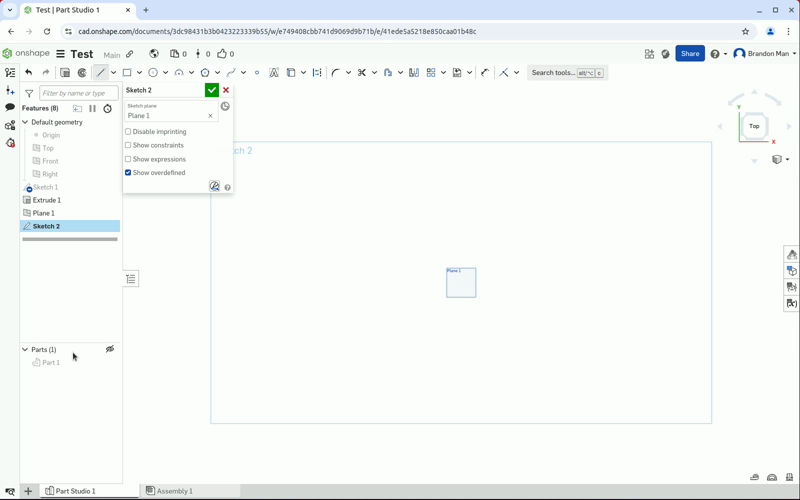
key_down(shift)
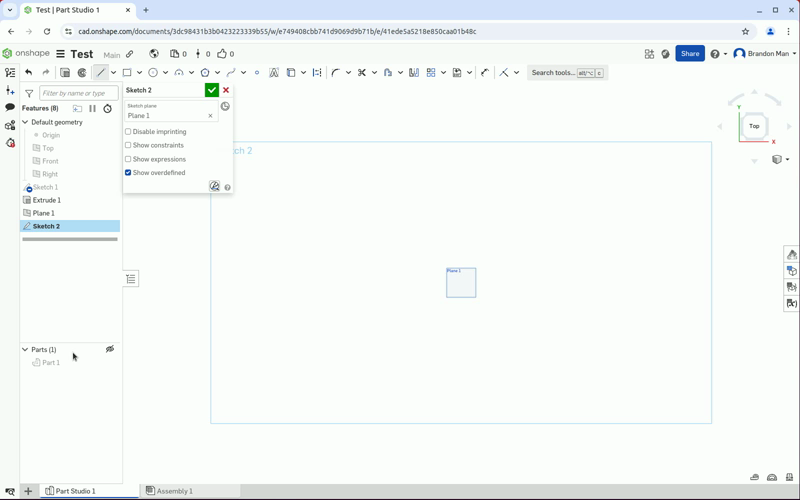
mouse_move(386, 356)
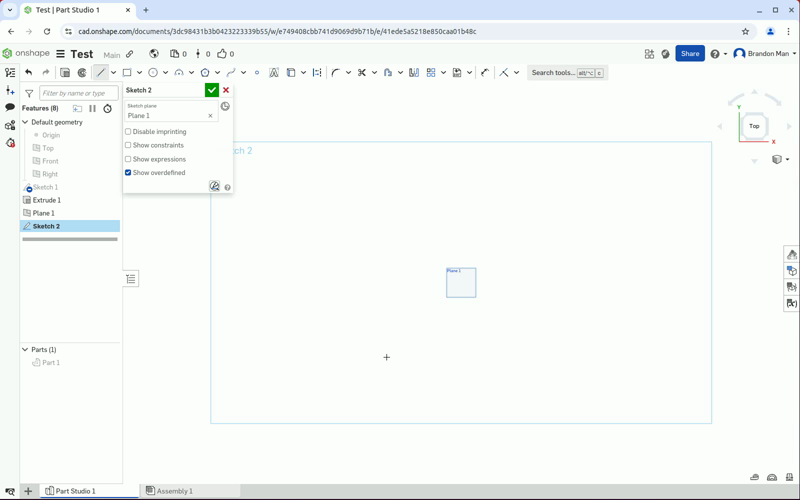
click(386, 356)
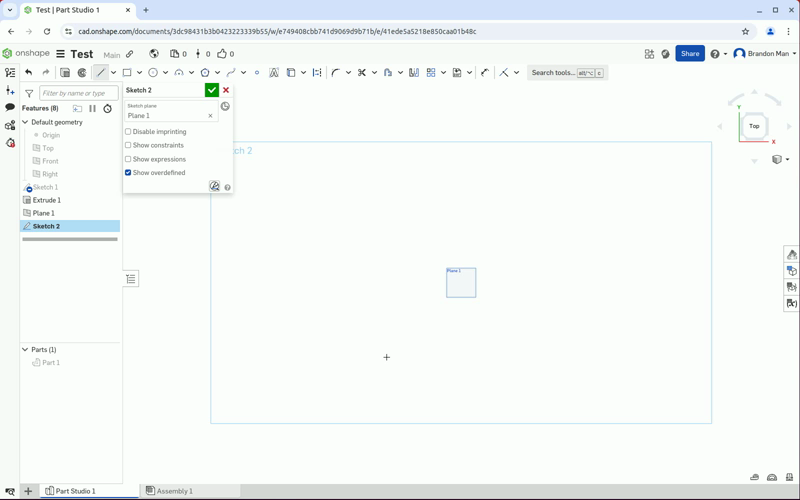
key_up(shift)
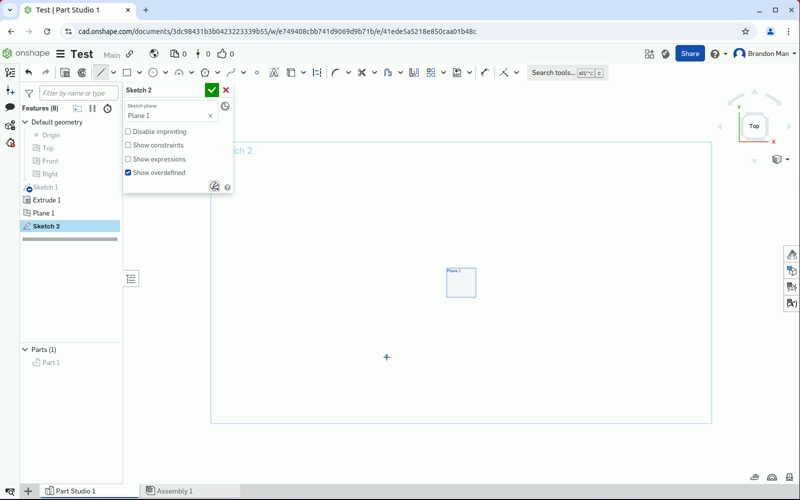
key_down(shift)
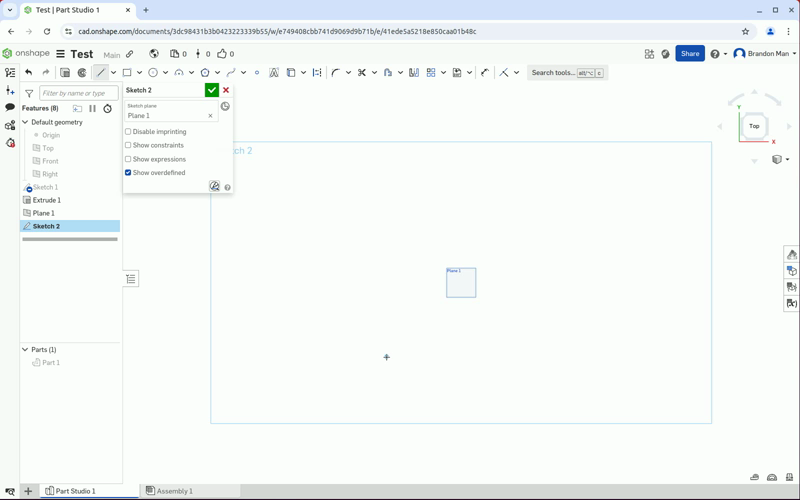
mouse_move(535, 356)
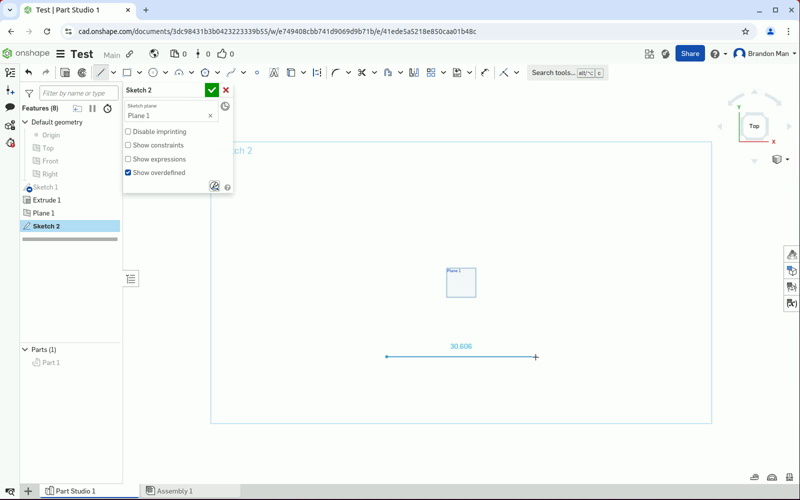
click(535, 356)
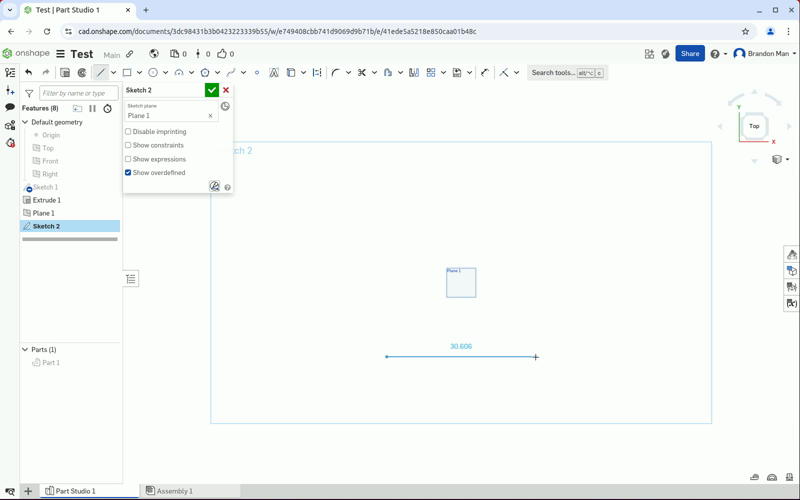
key_up(shift)
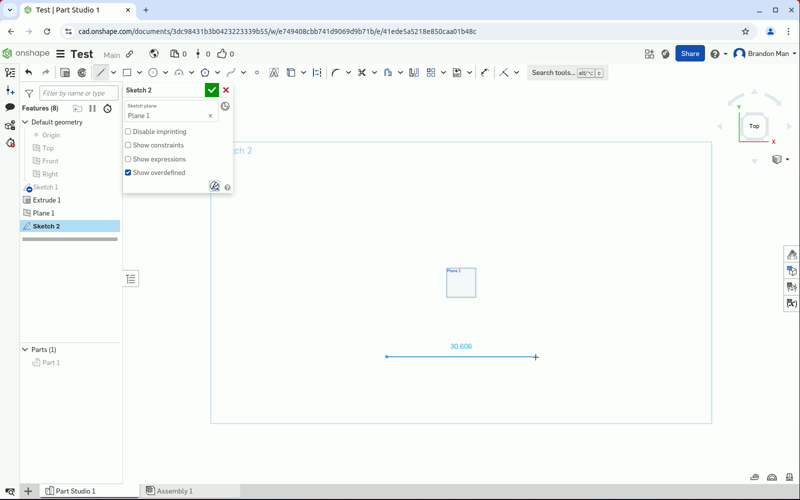
key_down(shift)
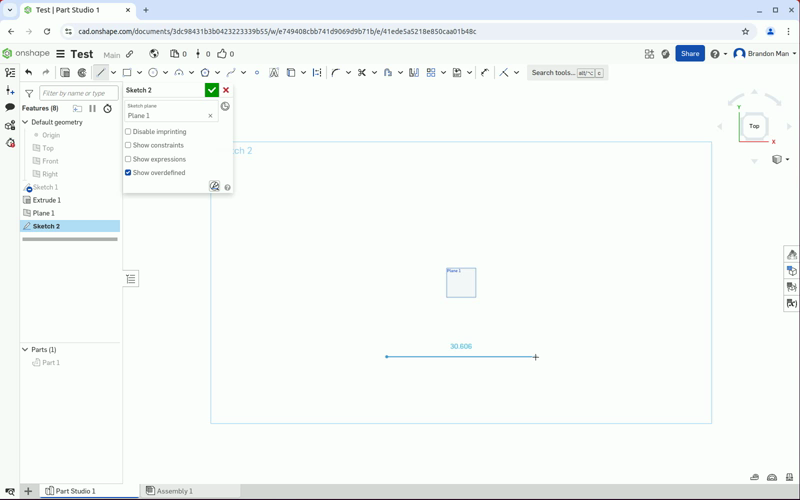
mouse_move(535, 208)
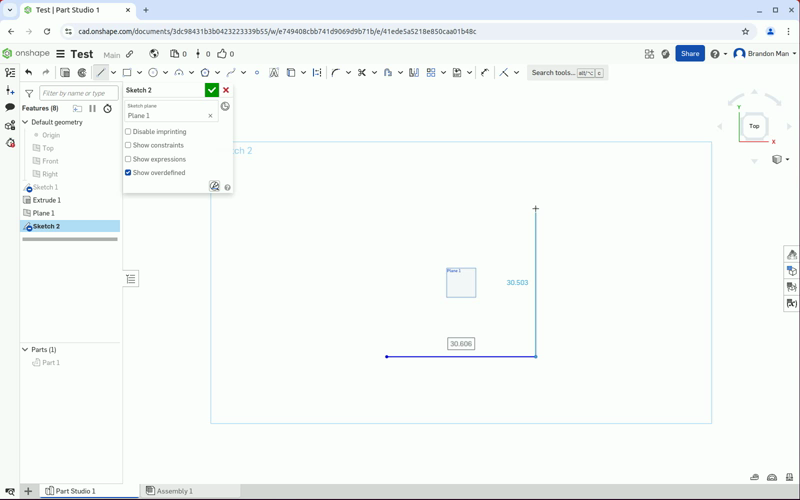
click(535, 208)
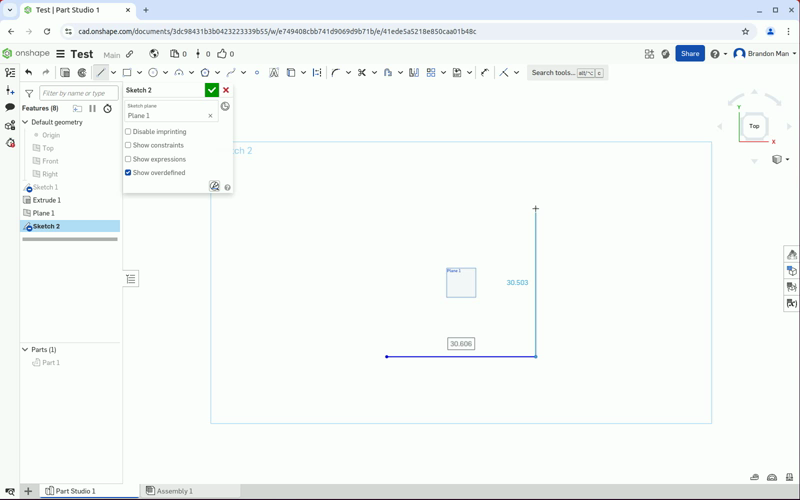
key_up(shift)
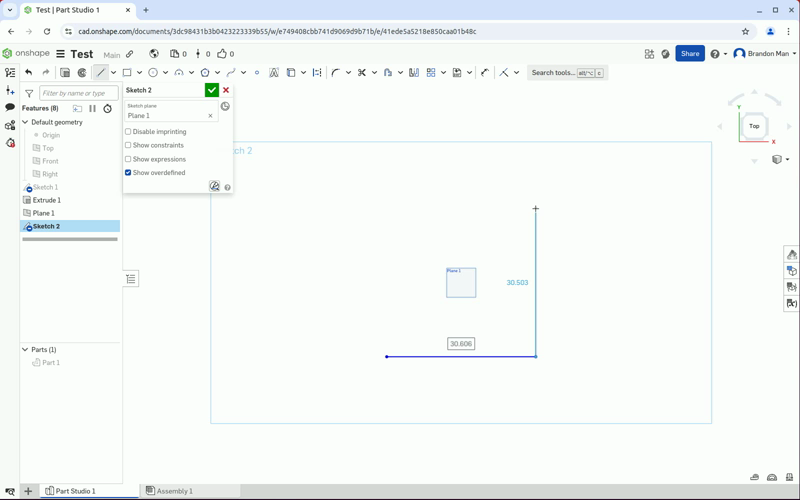
key_down(shift)
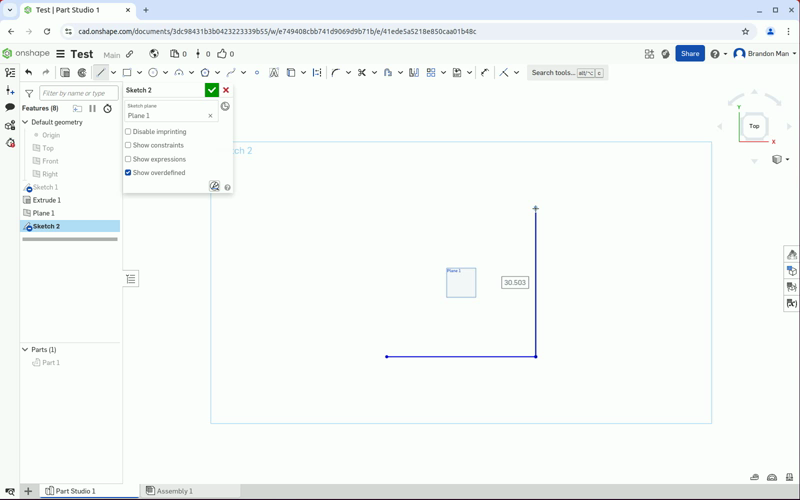
mouse_move(386, 208)
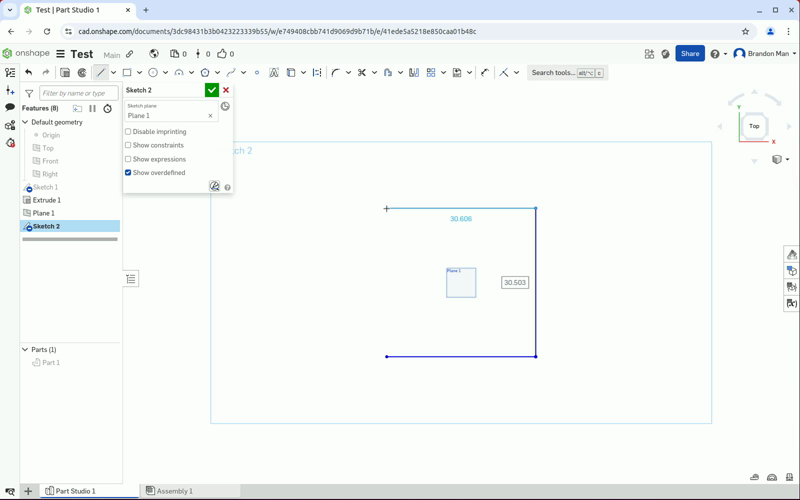
click(386, 208)
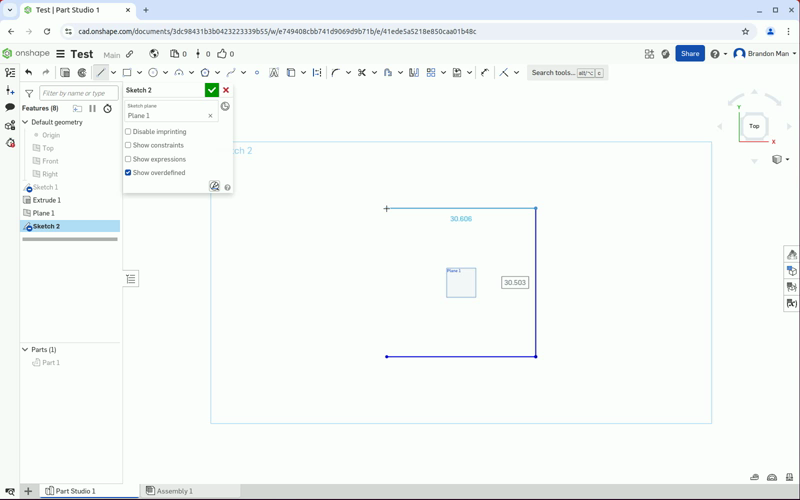
key_up(shift)
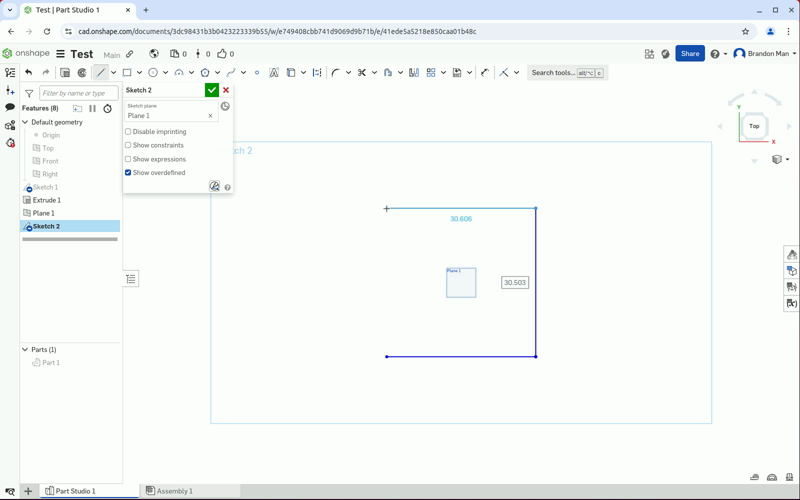
key_down(shift)
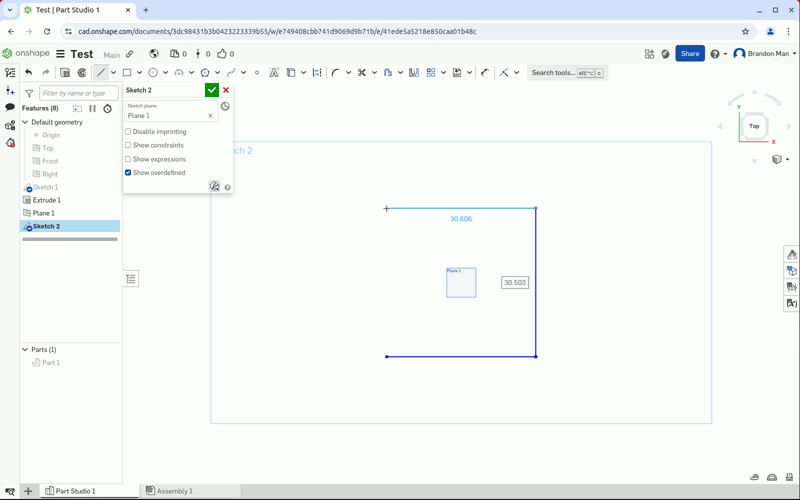
mouse_move(386, 356)
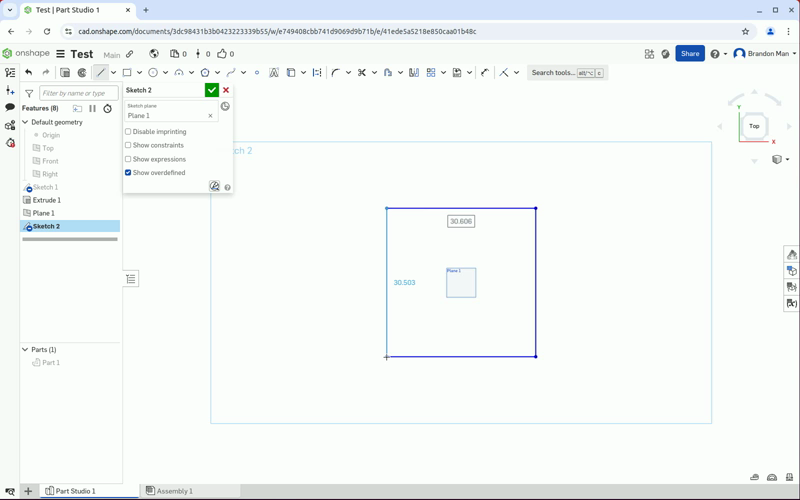
key_up(shift)
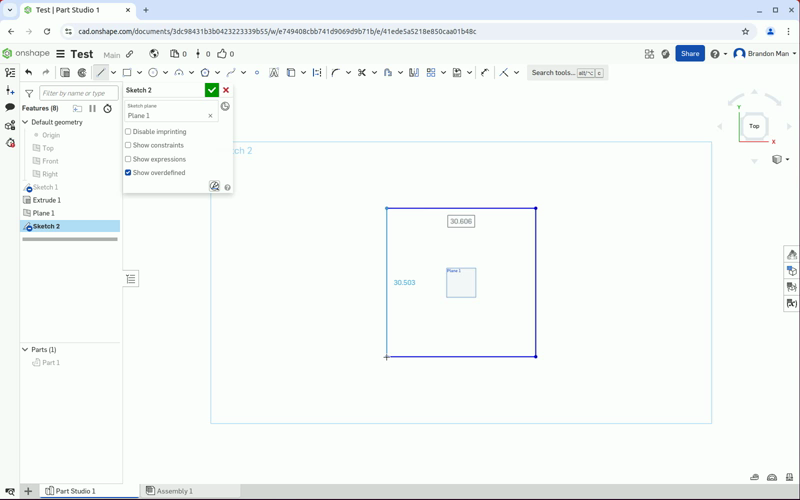
click(386, 356)
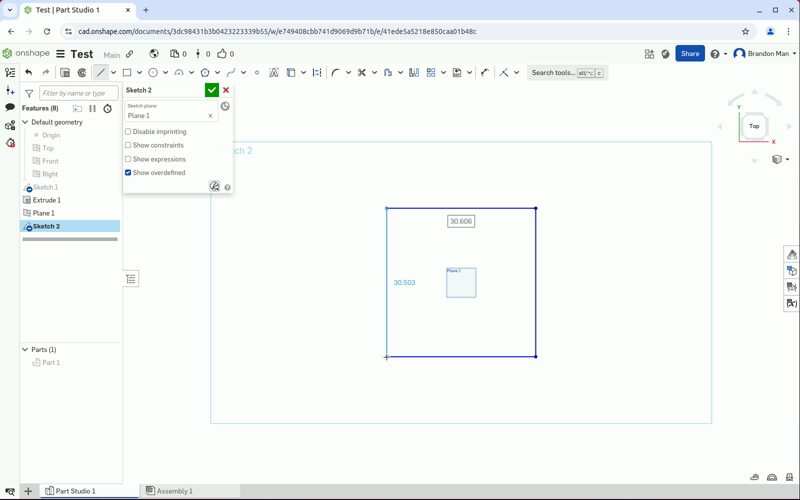
key(esc)
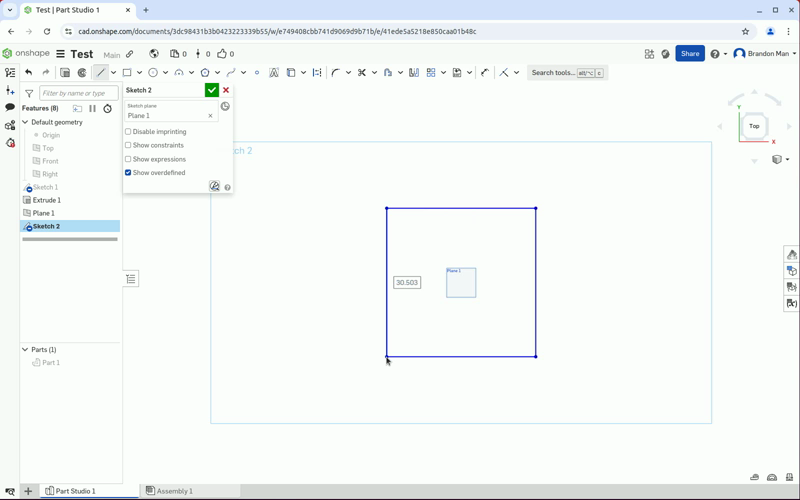
key(l)
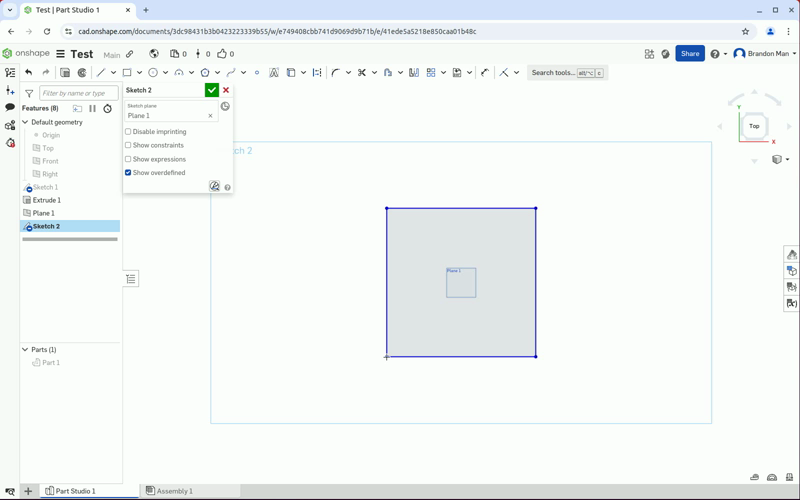
key_down(shift)
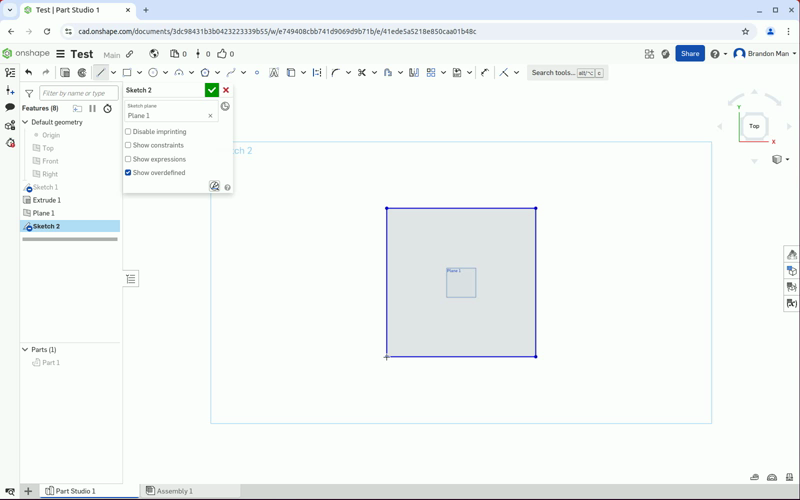
mouse_move(404, 339)
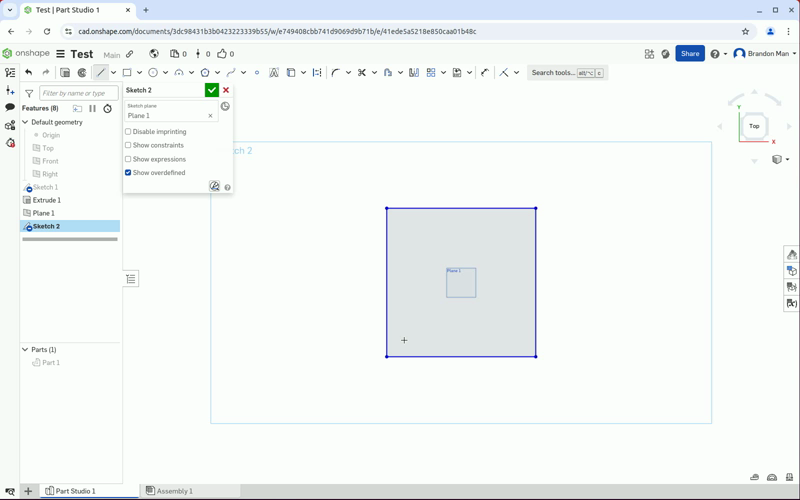
click(404, 339)
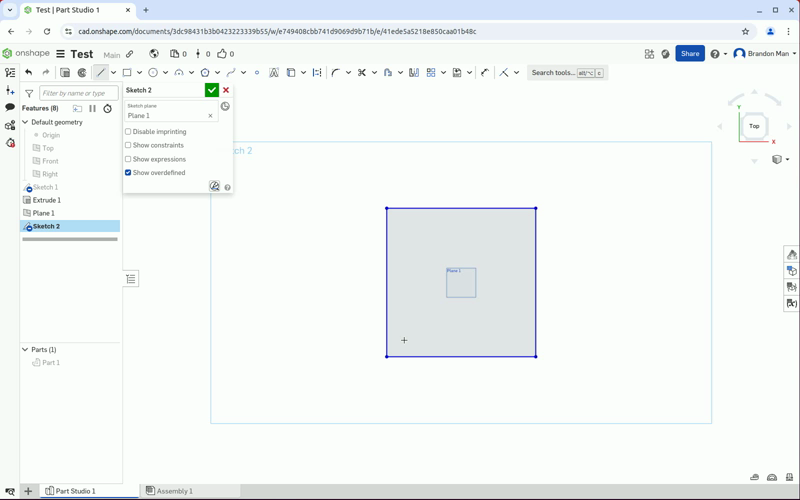
key_up(shift)
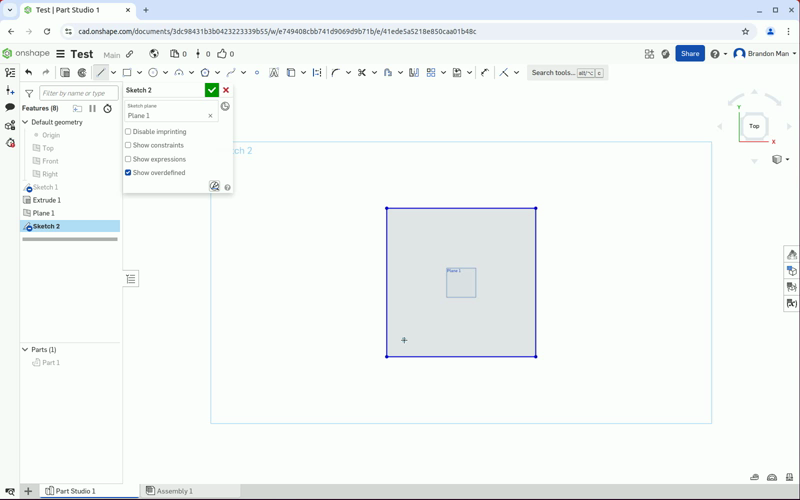
key_down(shift)
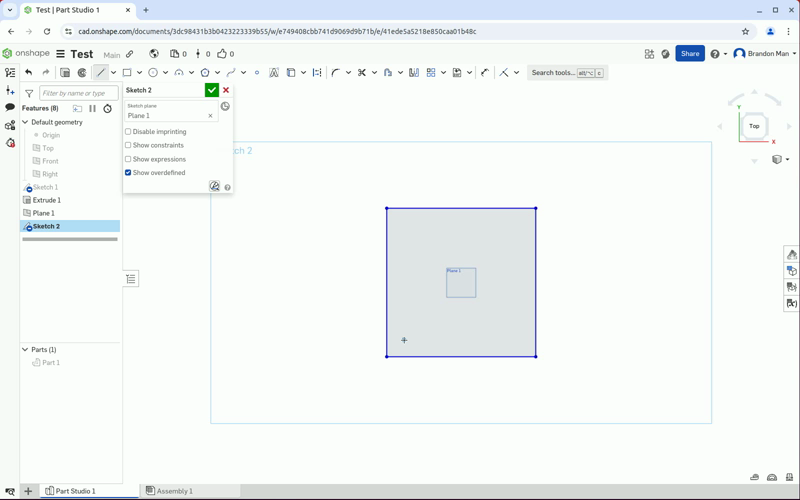
mouse_move(518, 339)
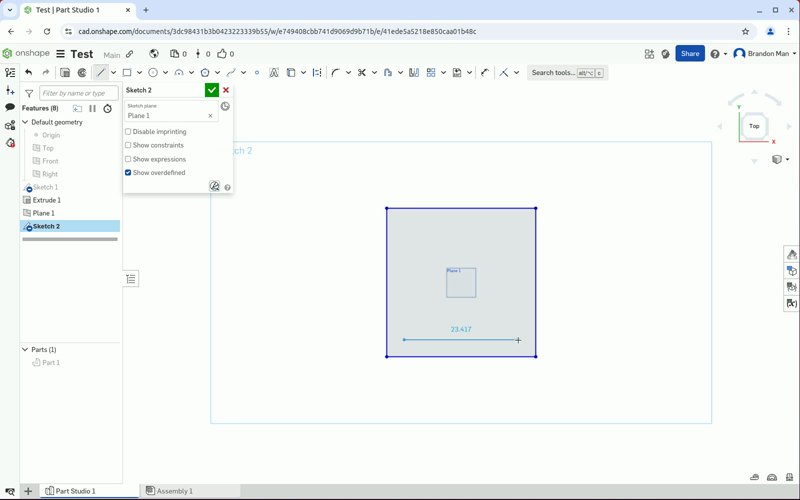
click(518, 339)
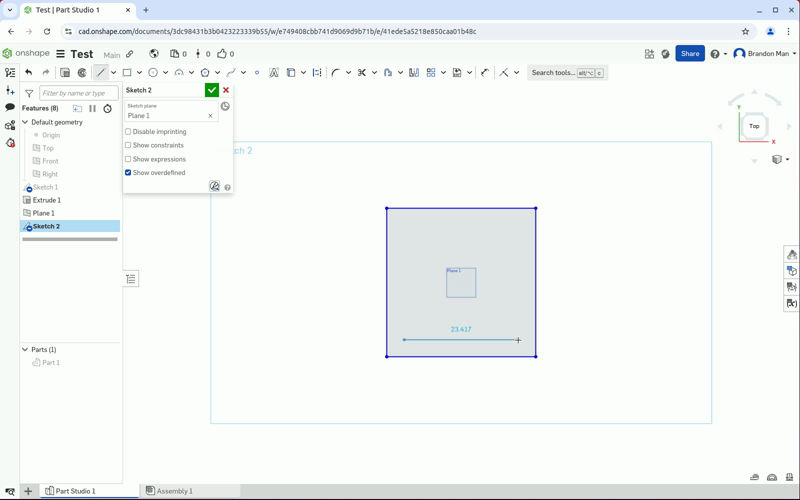
key_up(shift)
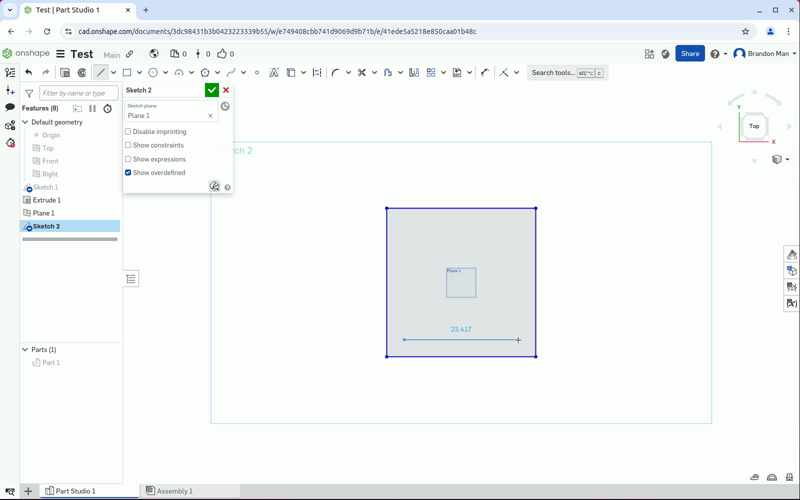
key_down(shift)
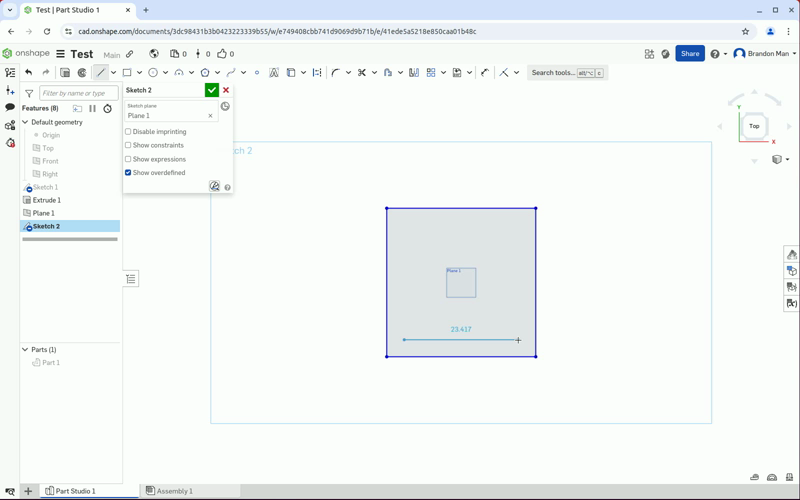
mouse_move(518, 225)
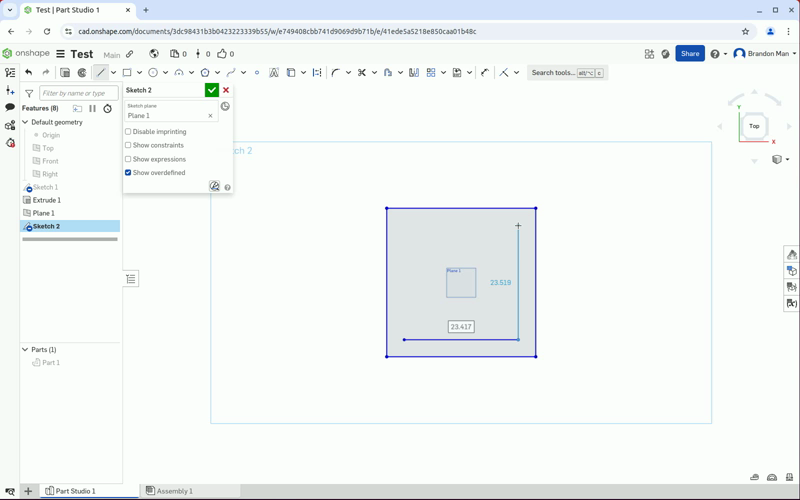
click(518, 225)
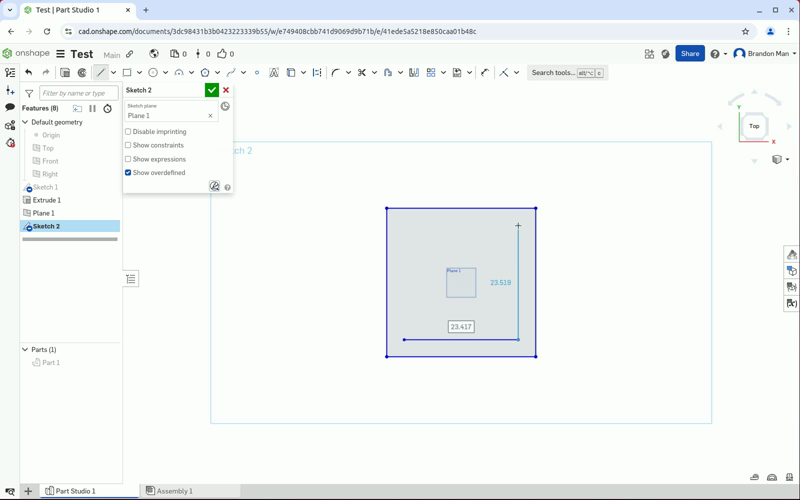
key_up(shift)
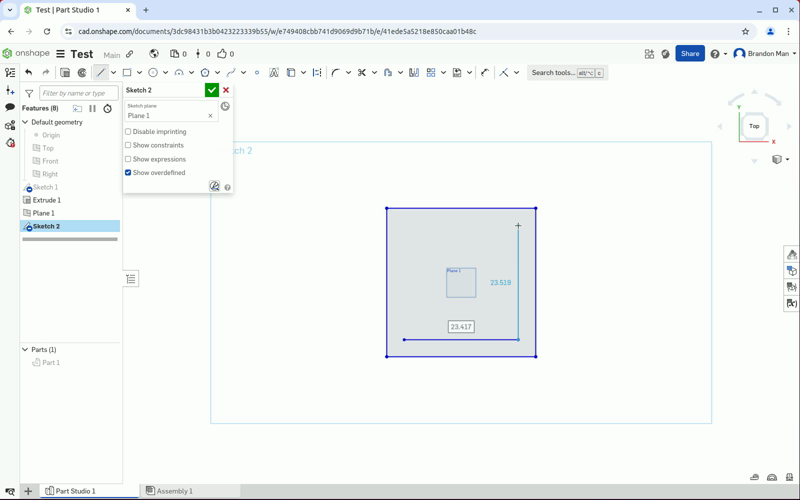
key_down(shift)
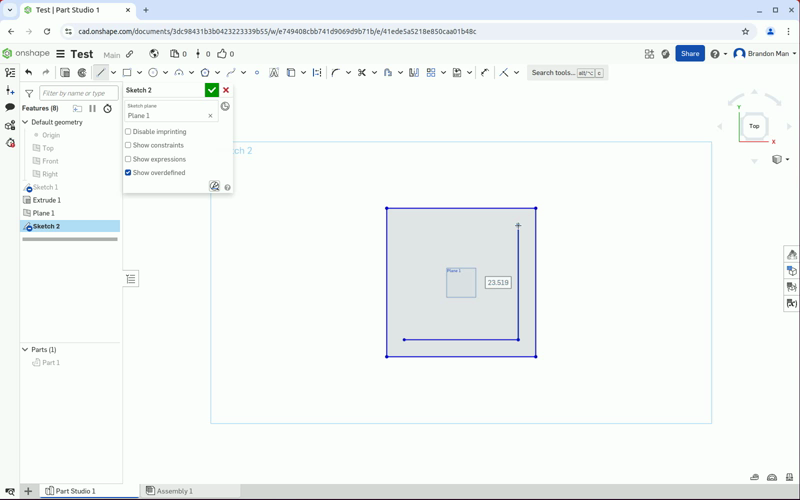
mouse_move(404, 225)
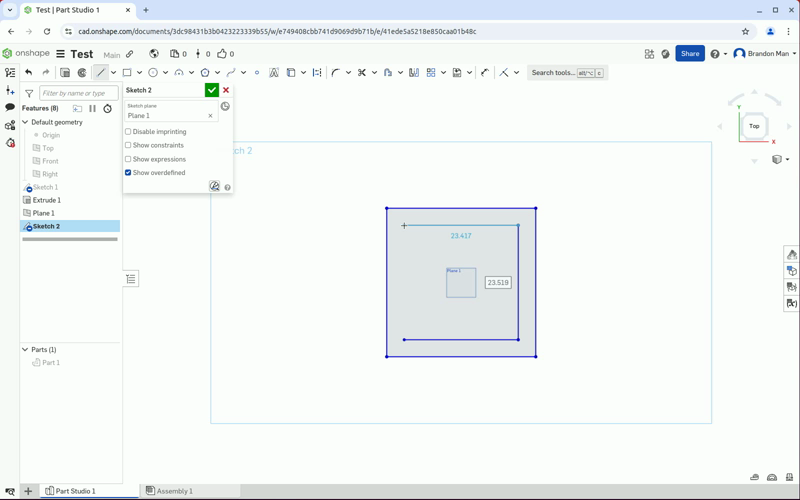
click(404, 225)
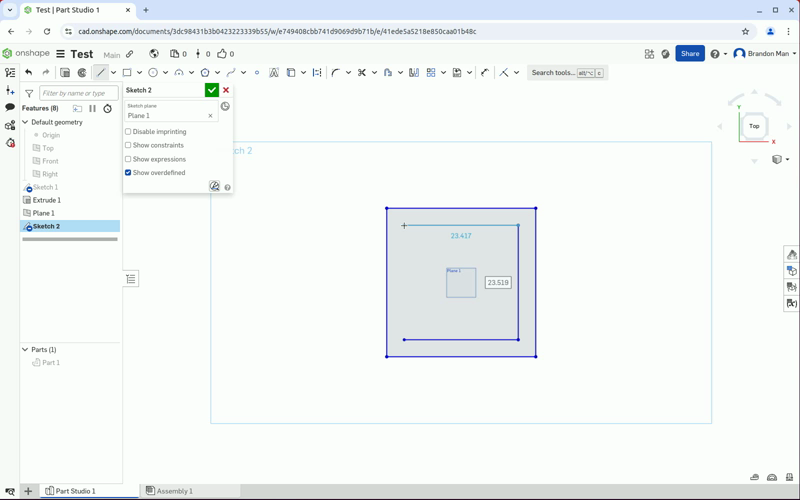
key_up(shift)
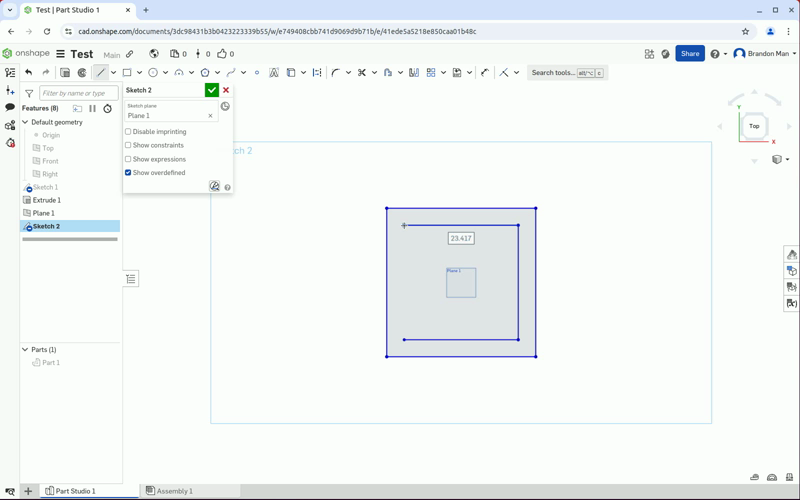
key_down(shift)
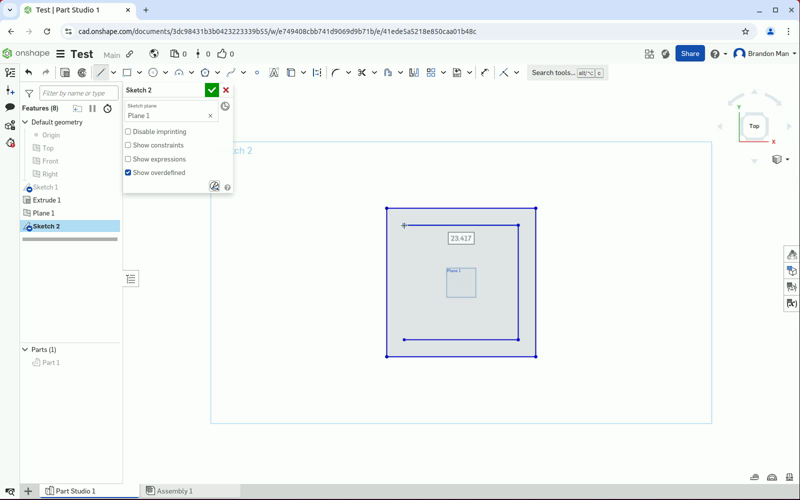
mouse_move(404, 339)
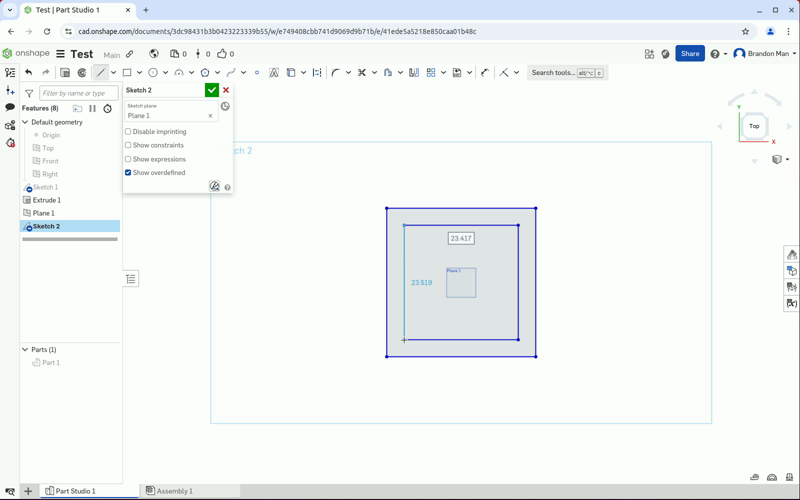
key_up(shift)
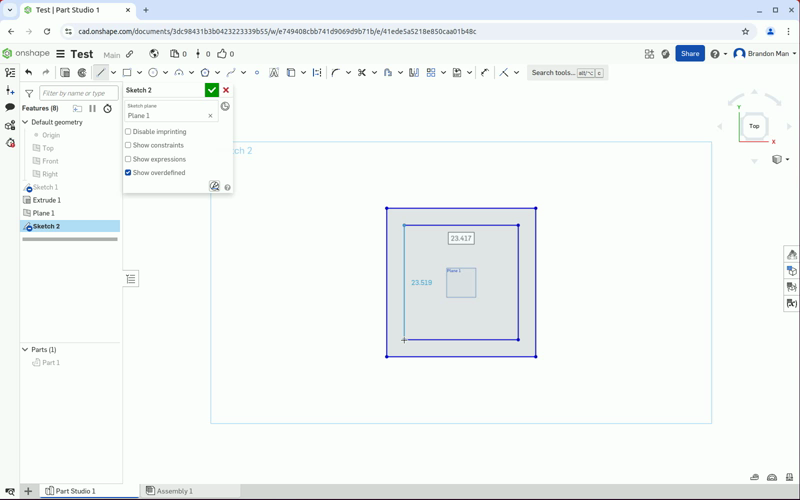
click(404, 339)
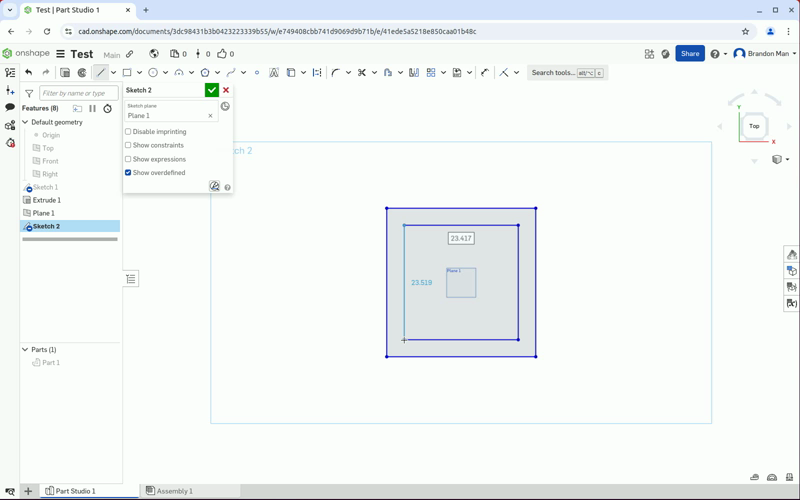
key(esc)
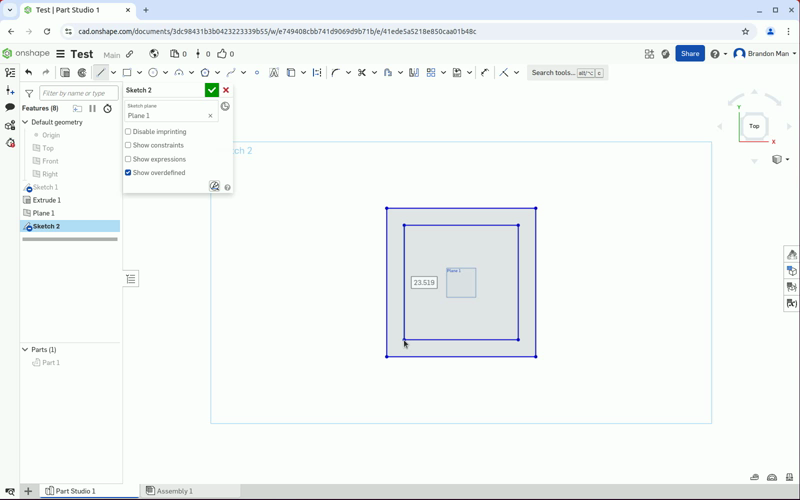
mouse_move(395, 226)
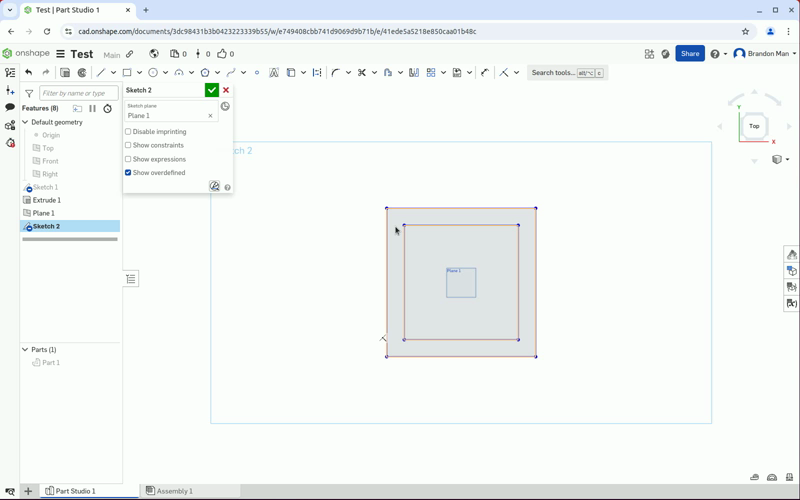
click(395, 226)
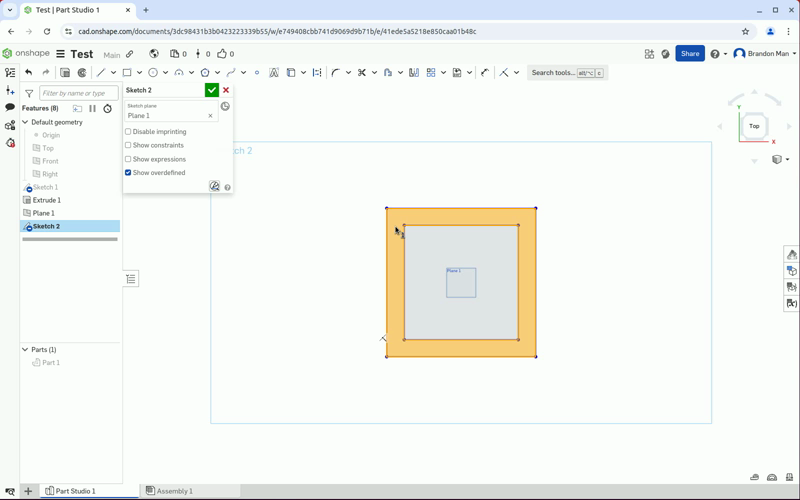
mouse_move(73, 352)
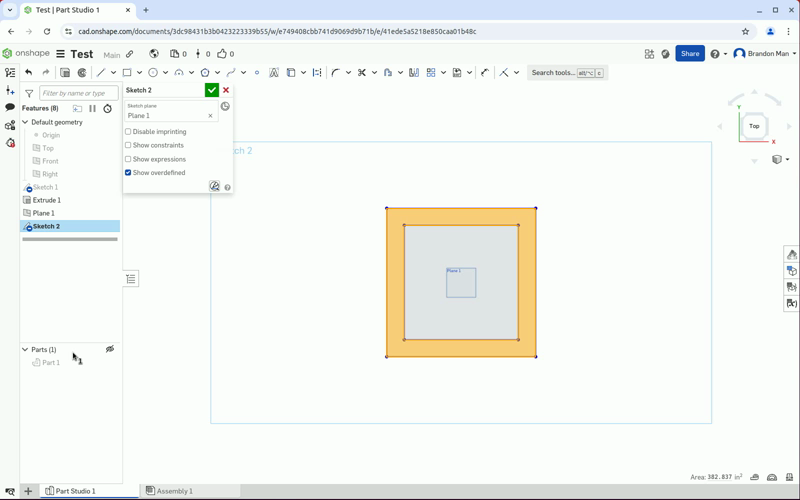
key(shift+y)
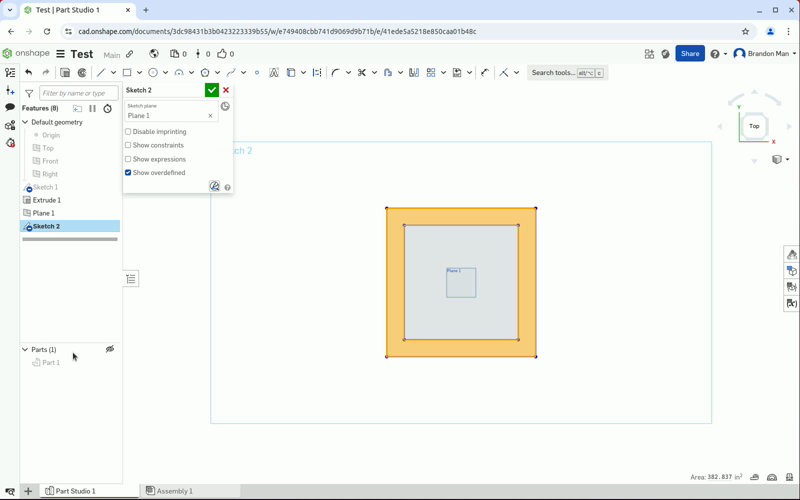
key(shift+e)
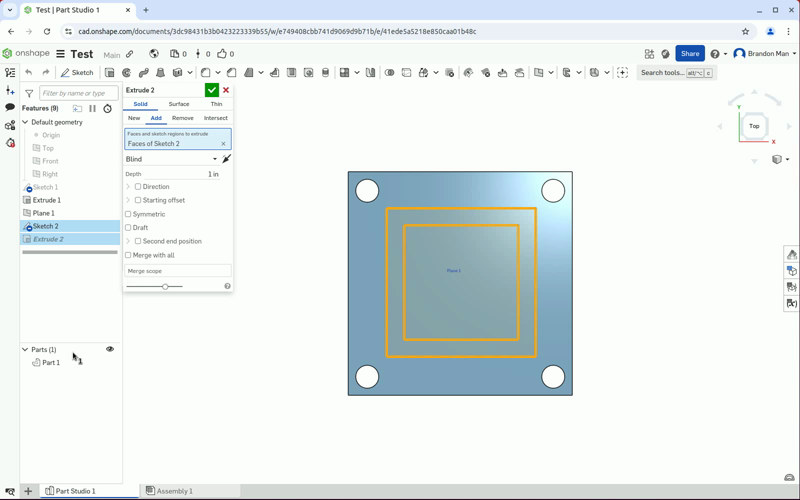
mouse_move(143, 106)
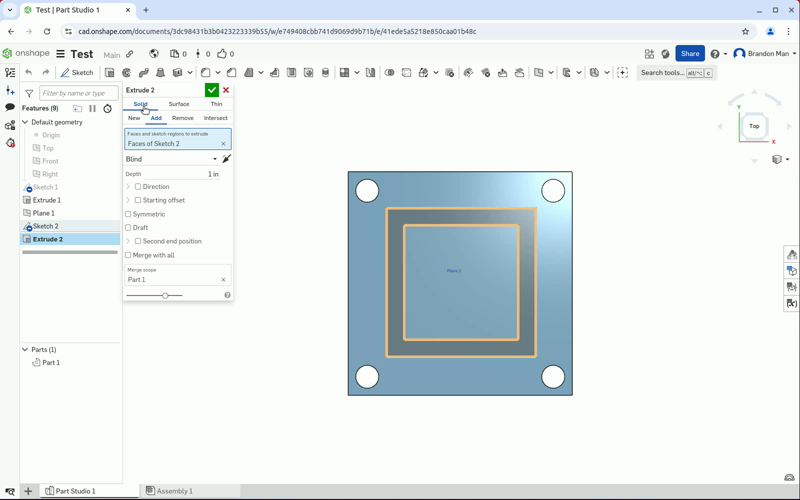
click(143, 106)
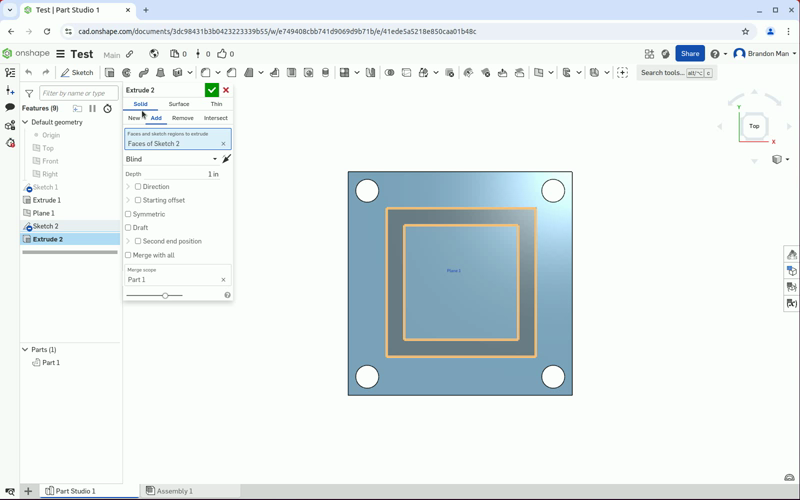
mouse_move(137, 120)
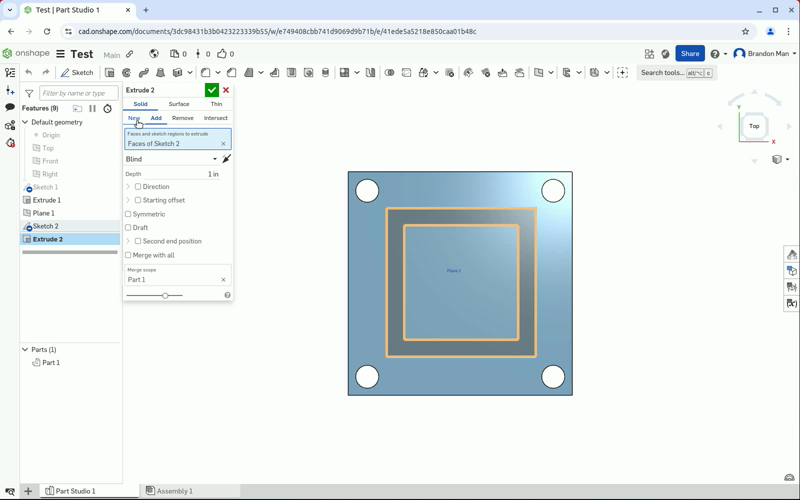
click(137, 120)
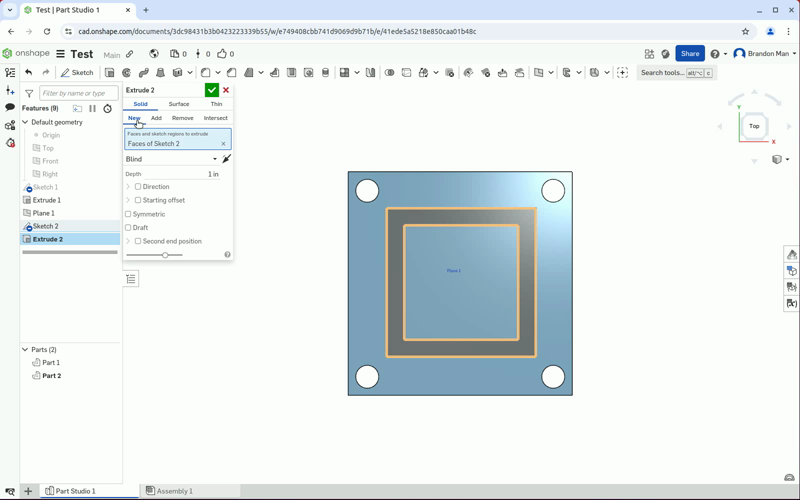
key(tab, 4)
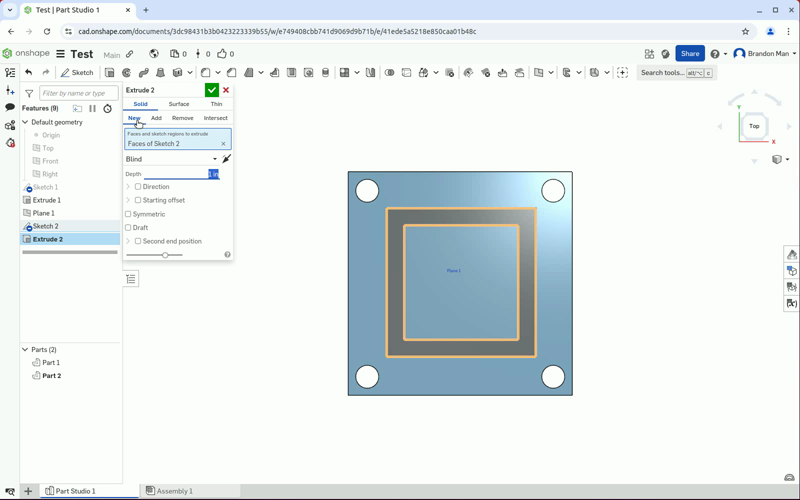
text(15.165)
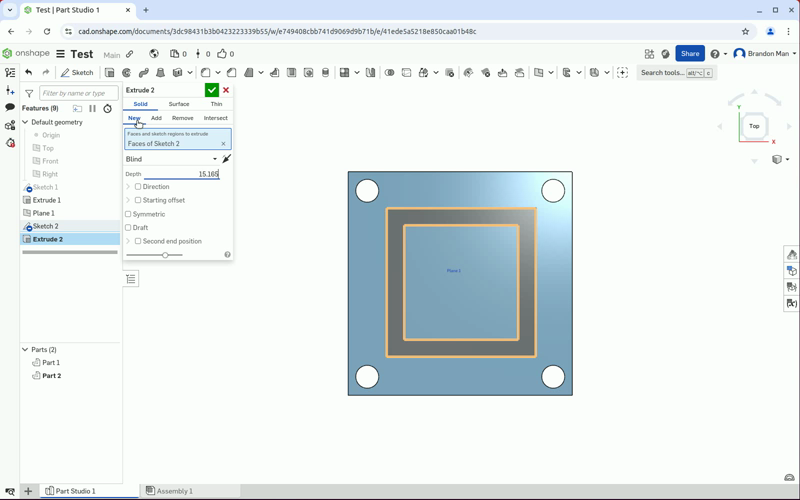
key(enter)
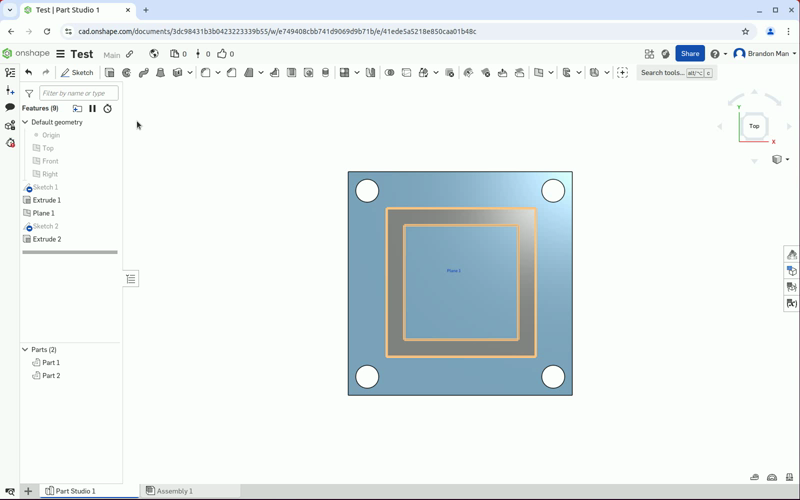
key(shift+h)
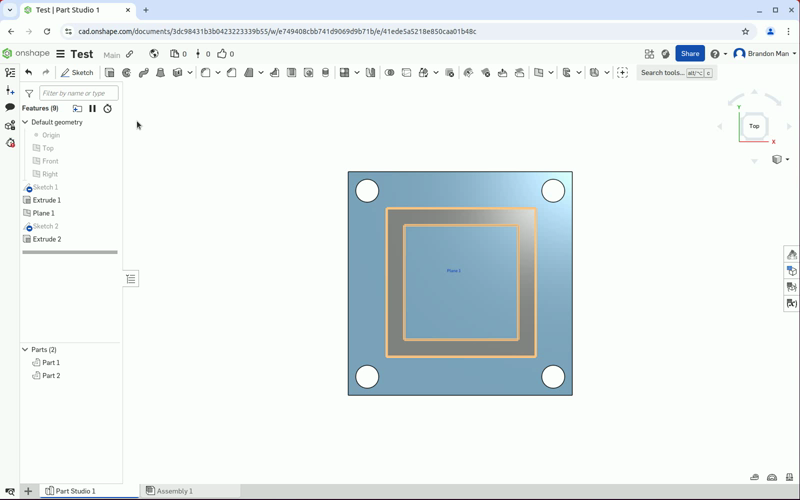
key(shift+h)
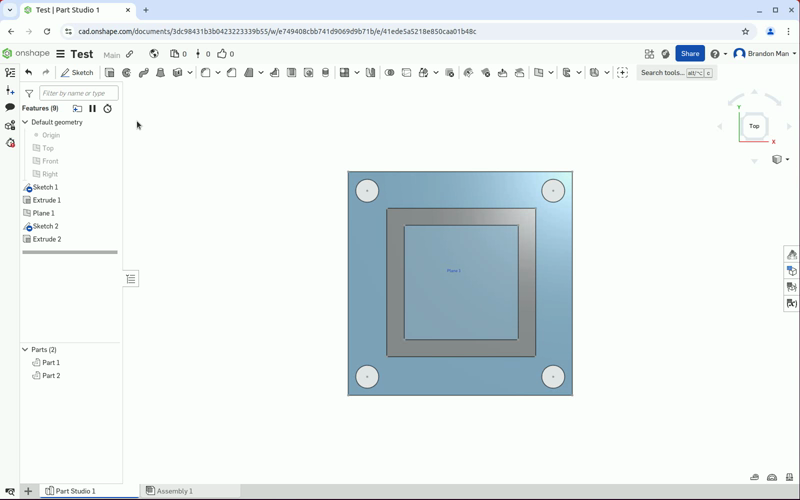
key(shift+7)
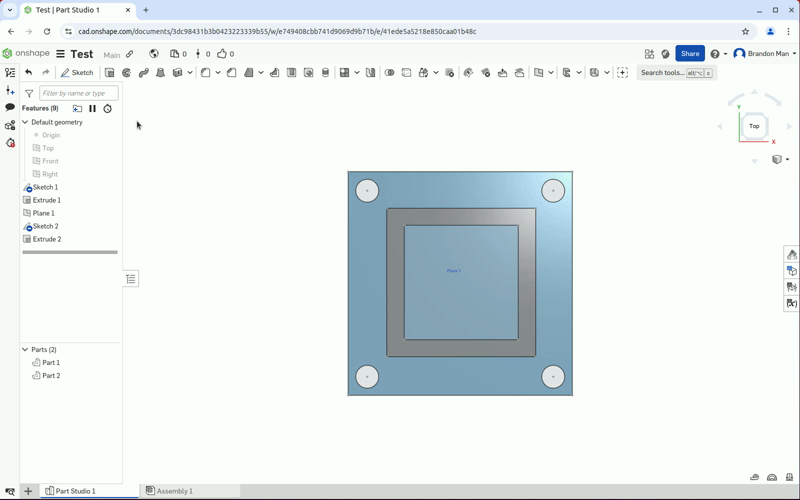
key(up, 3)
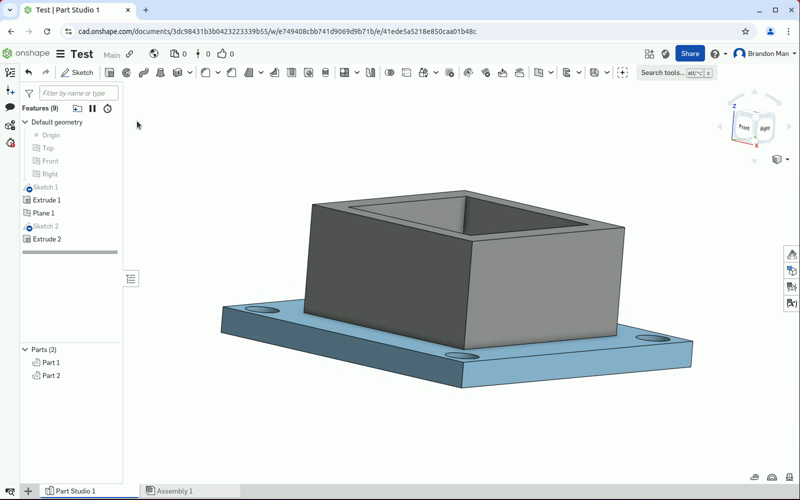
key(left, 3)
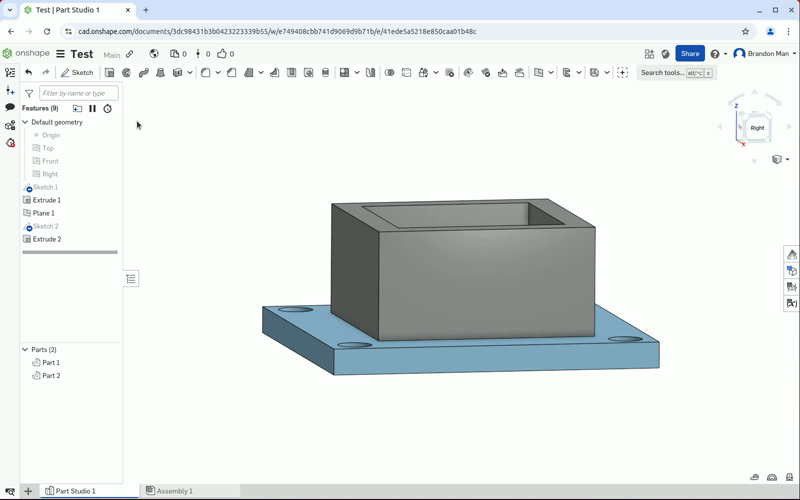
key(right, 3)
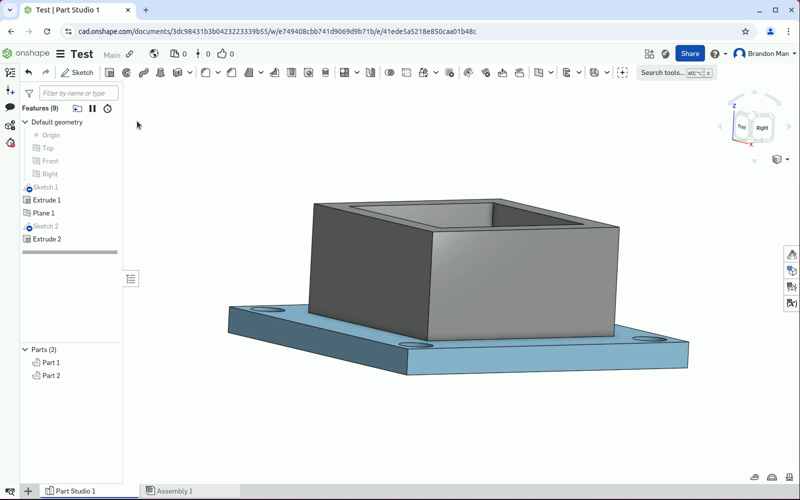
key(down, 3)
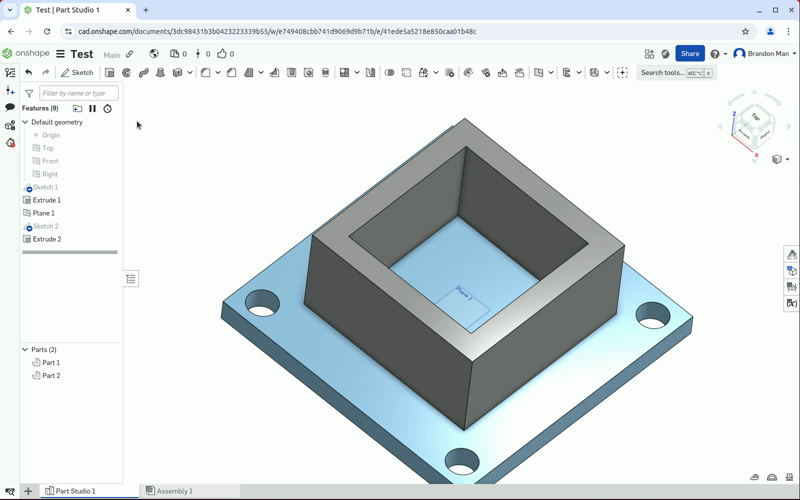
mouse_move(73, 189)
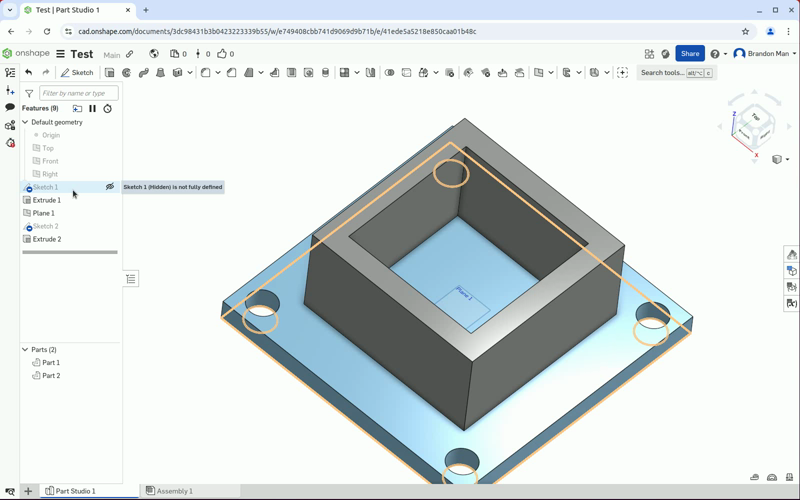
click(73, 189)